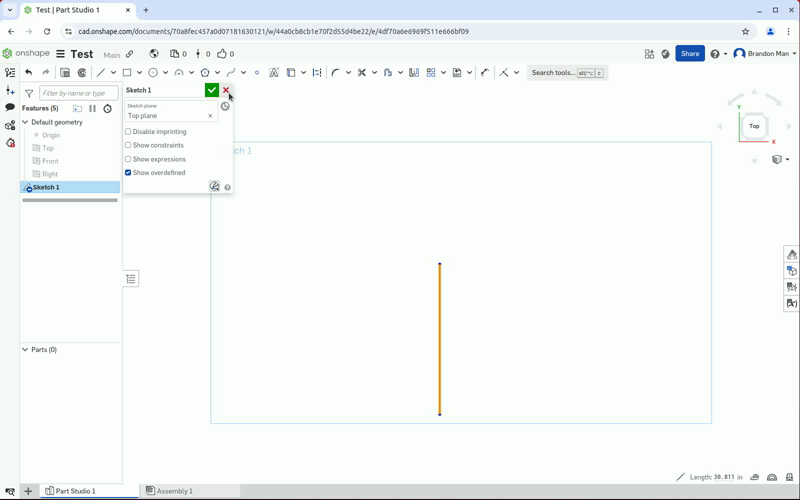
key(shift+h)
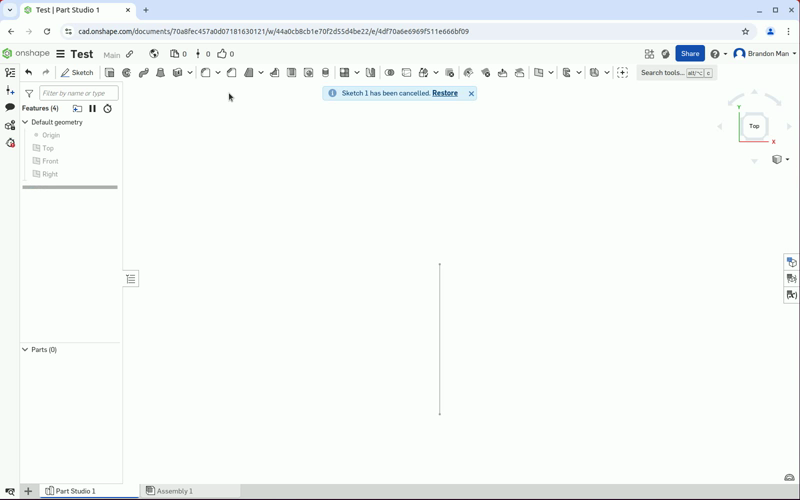
mouse_move(73, 352)
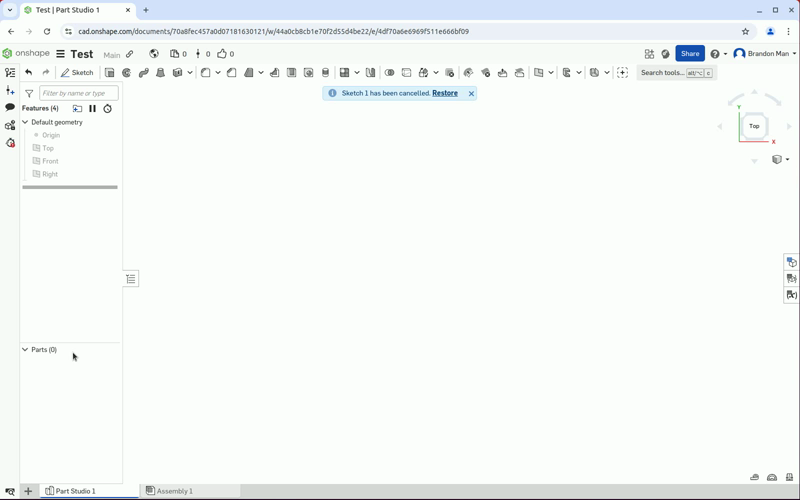
key(y)
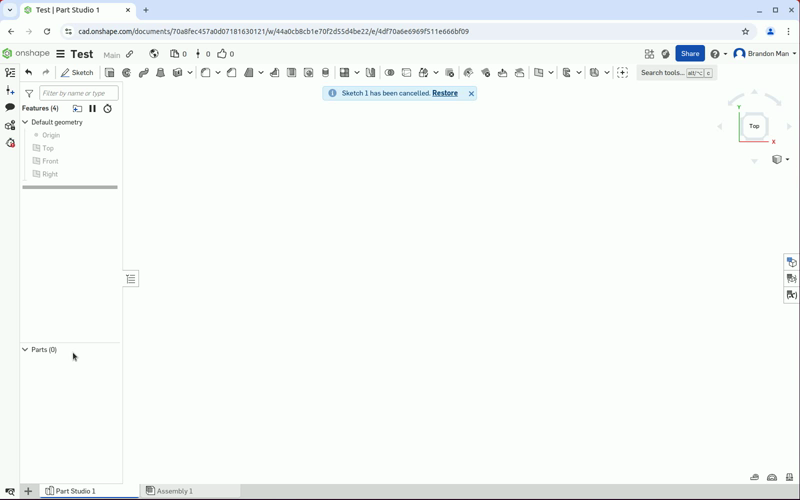
key(shift+p)
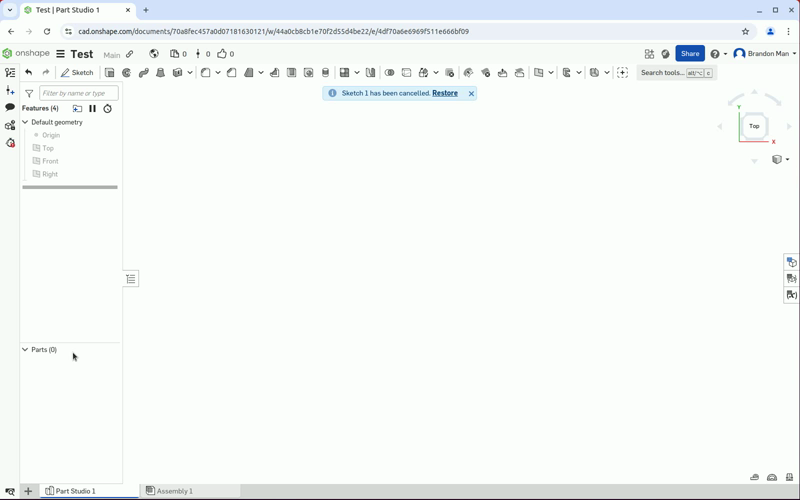
key(space)
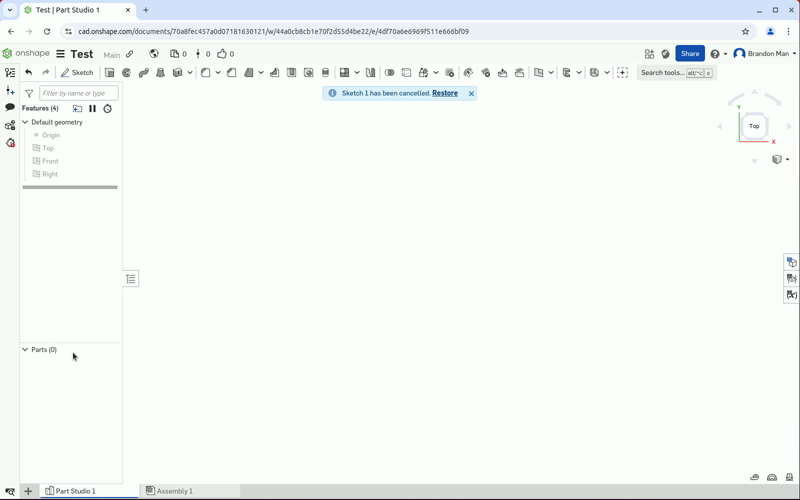
key_down(shift)
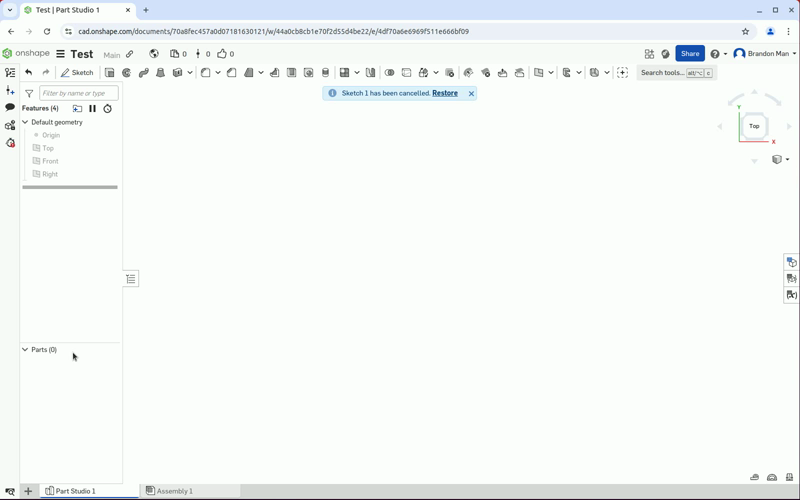
key(up)
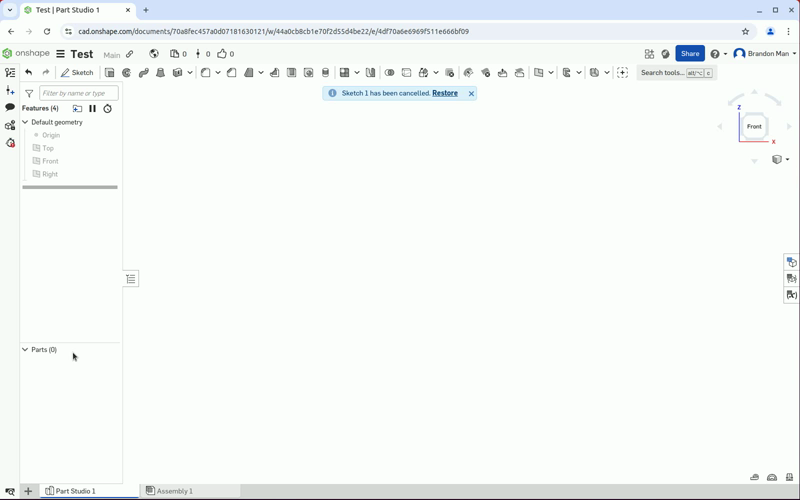
key_up(shift)
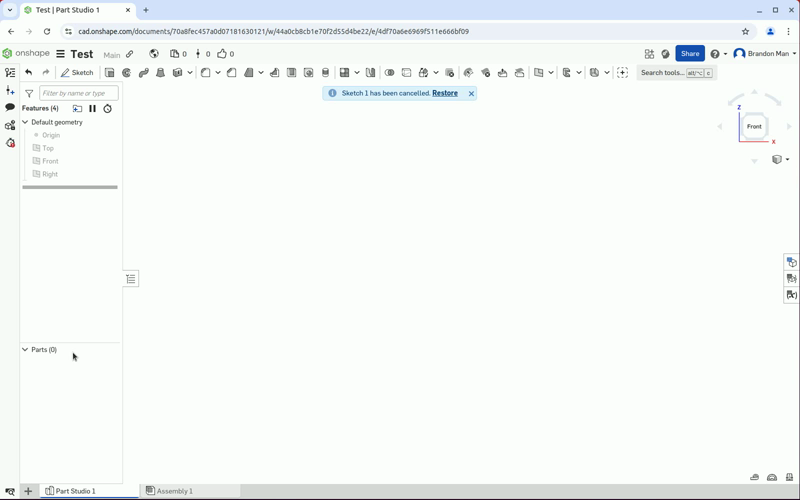
mouse_move(73, 352)
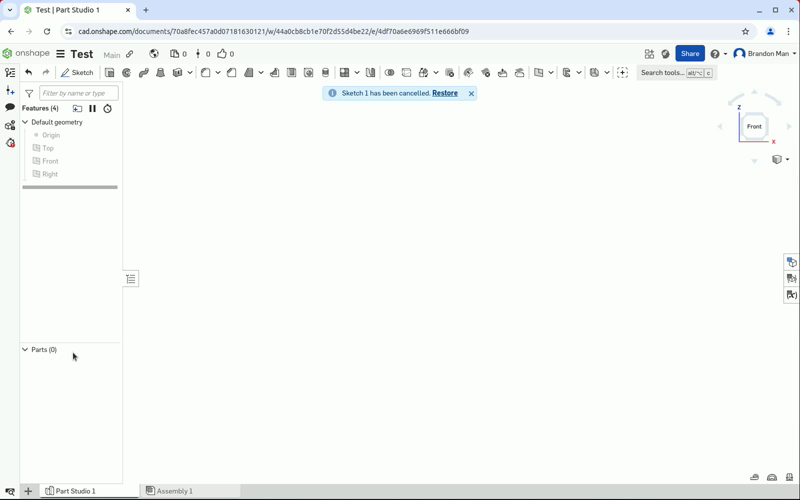
key(shift+y)
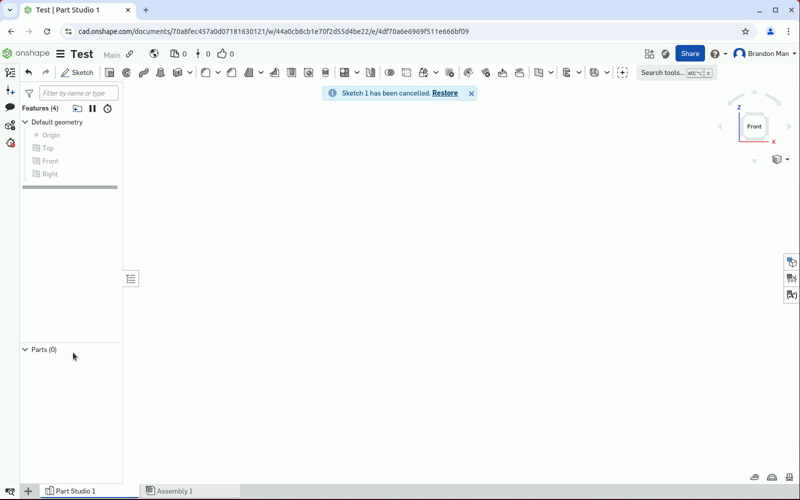
key(shift+s)
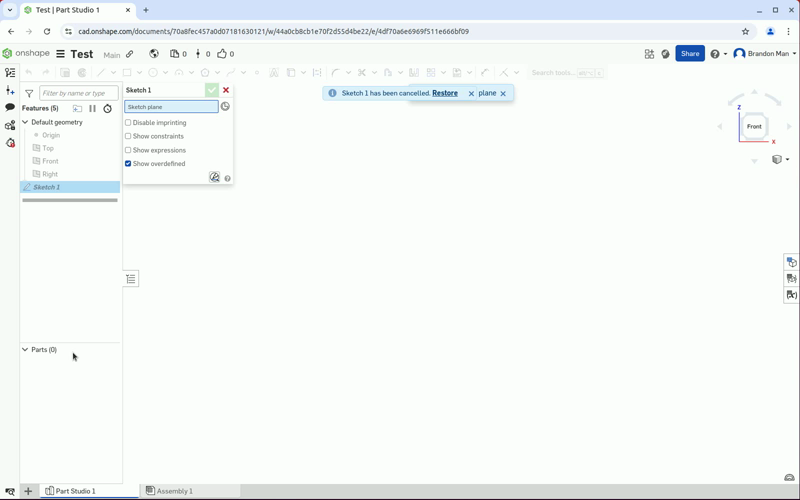
mouse_move(73, 163)
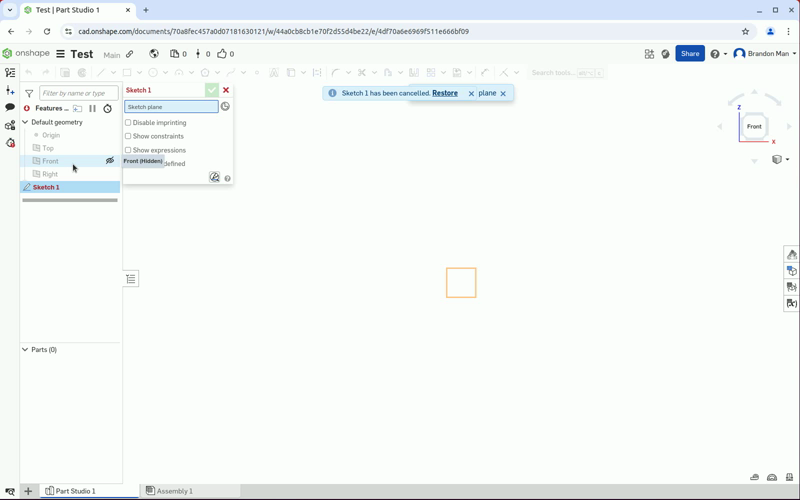
click(73, 163)
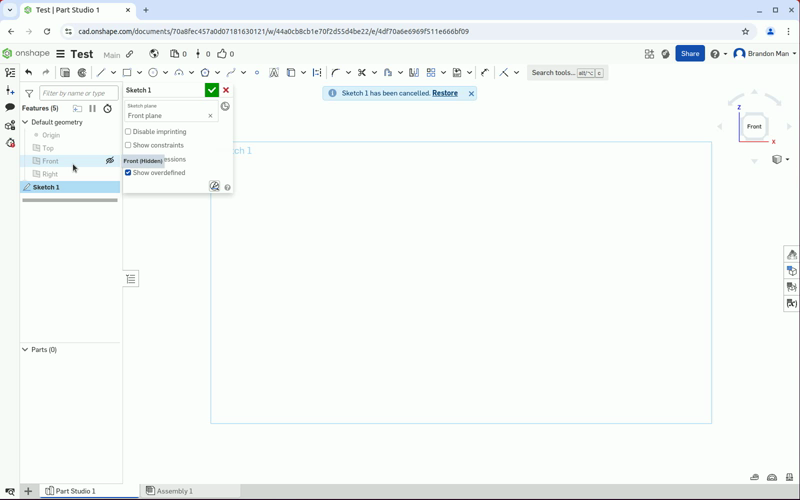
mouse_move(73, 352)
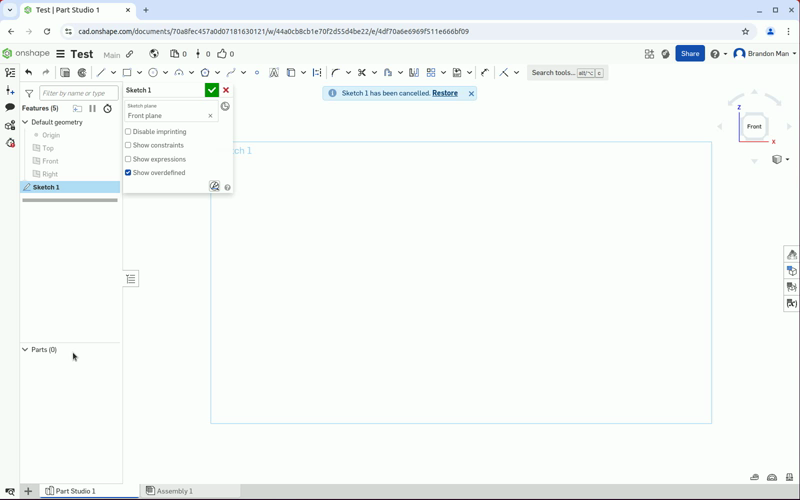
key(y)
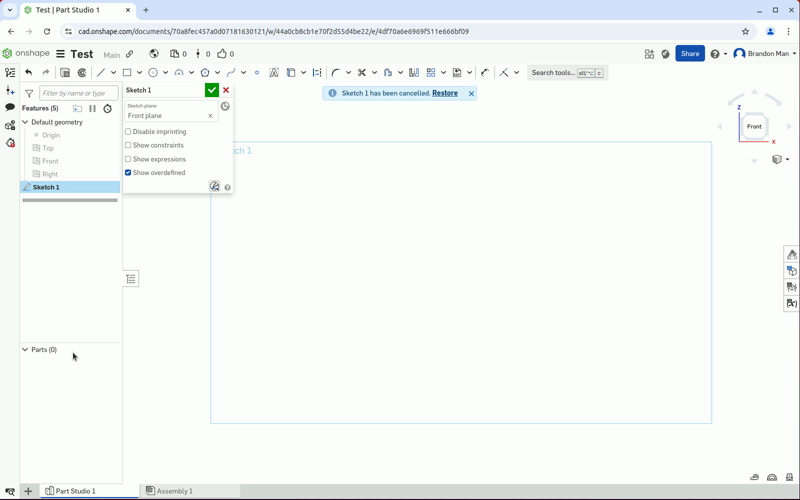
key(l)
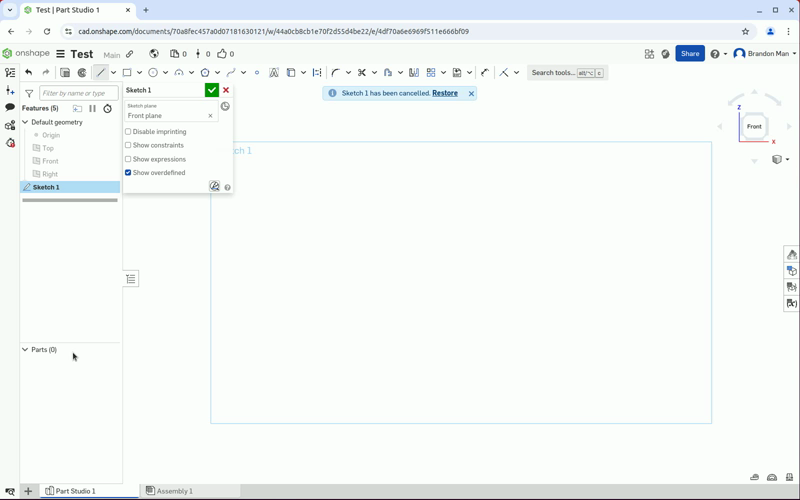
key_down(shift)
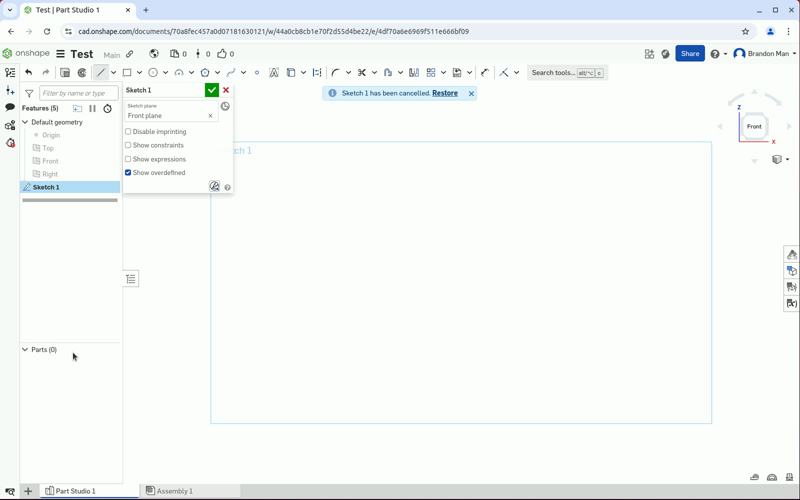
mouse_move(350, 307)
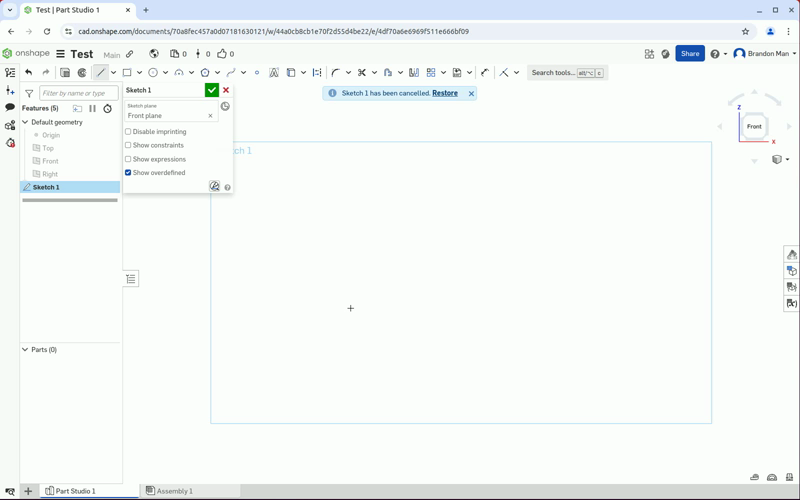
click(350, 307)
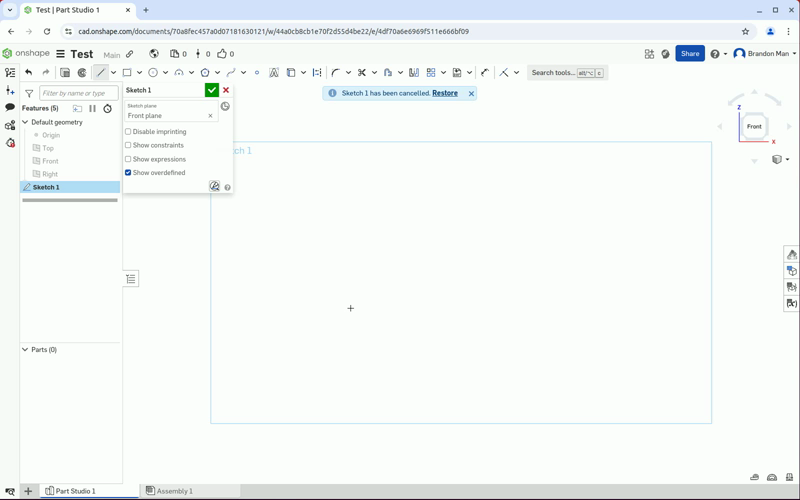
key_up(shift)
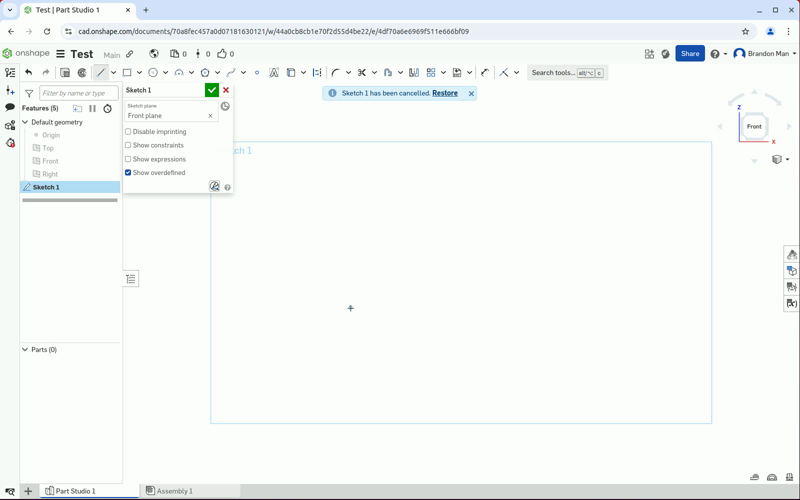
key_down(shift)
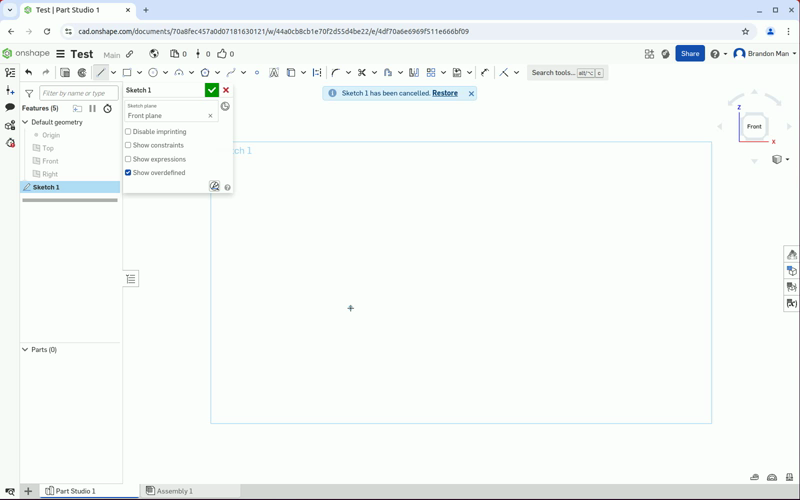
mouse_move(418, 307)
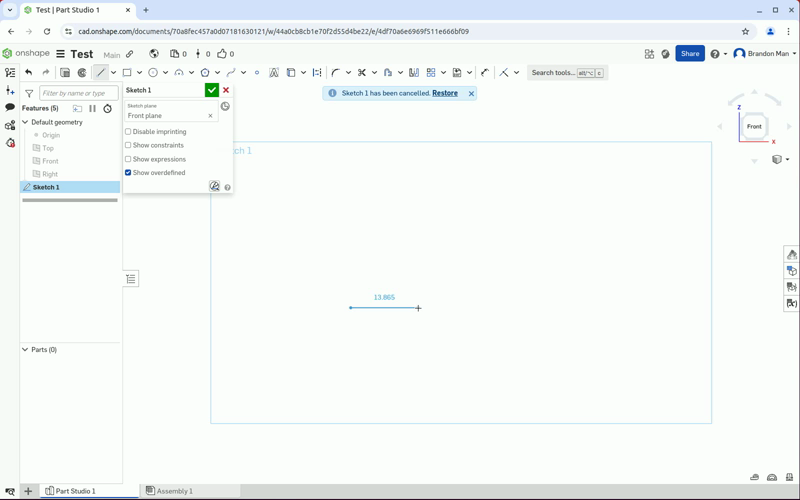
click(418, 307)
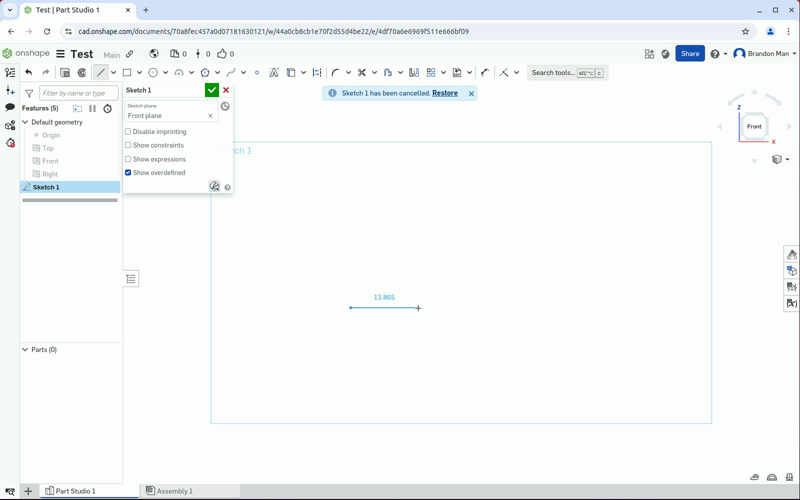
key_up(shift)
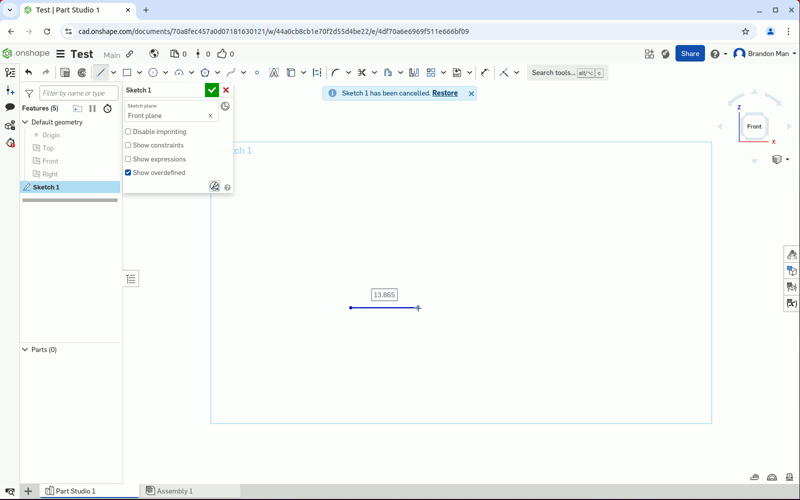
key_down(shift)
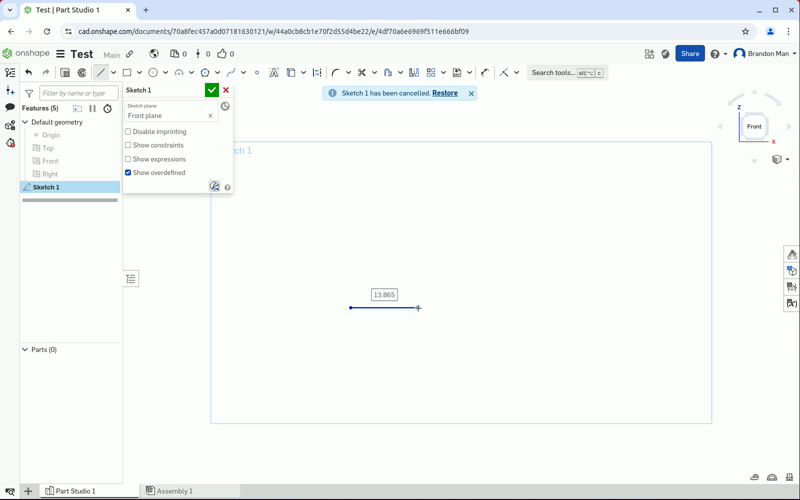
mouse_move(418, 370)
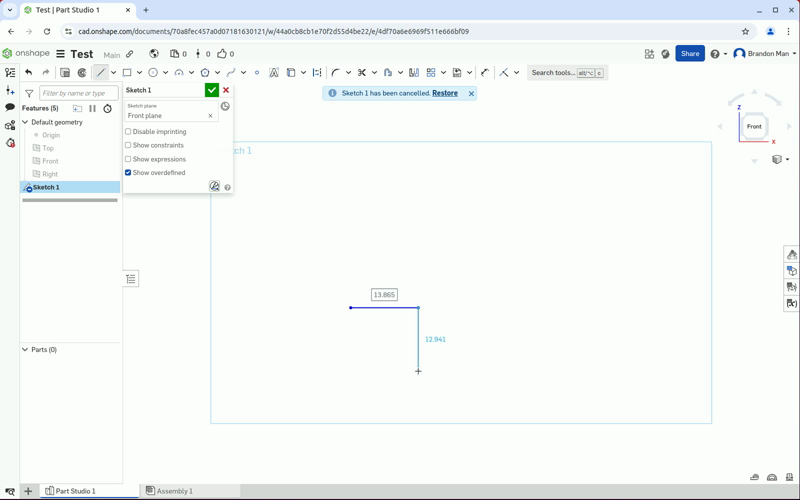
click(418, 370)
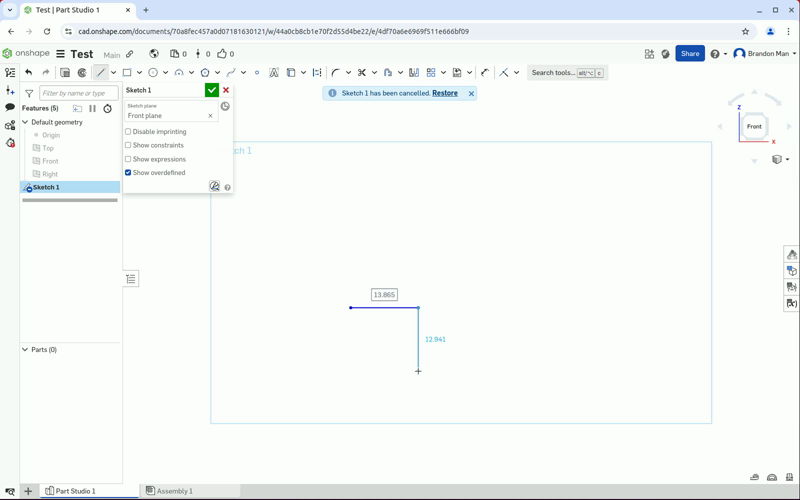
key_up(shift)
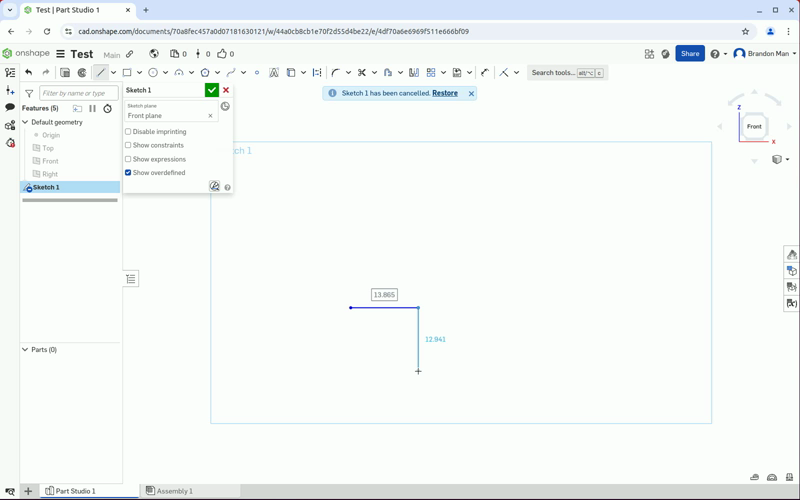
key_down(shift)
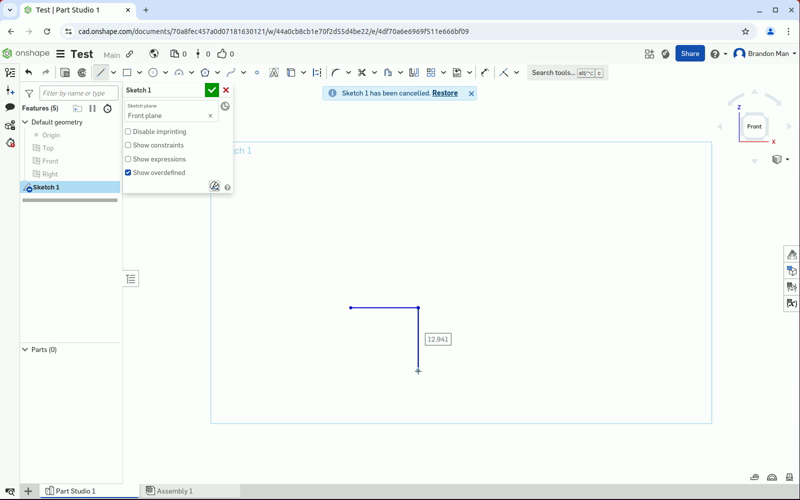
mouse_move(572, 370)
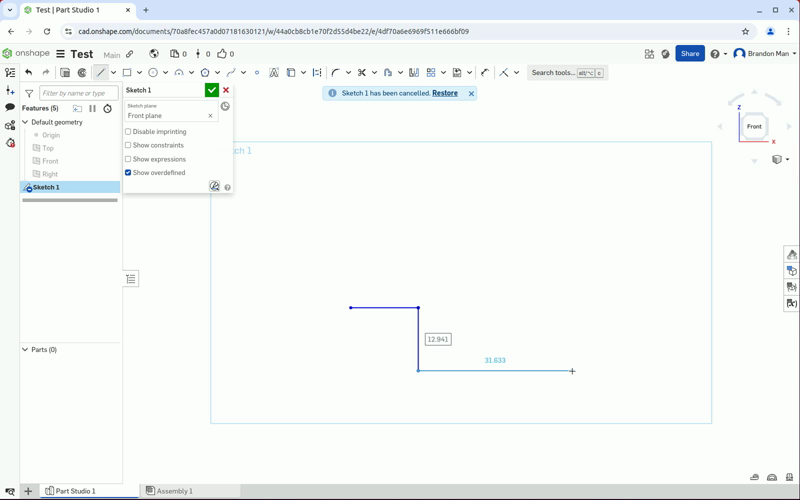
click(572, 370)
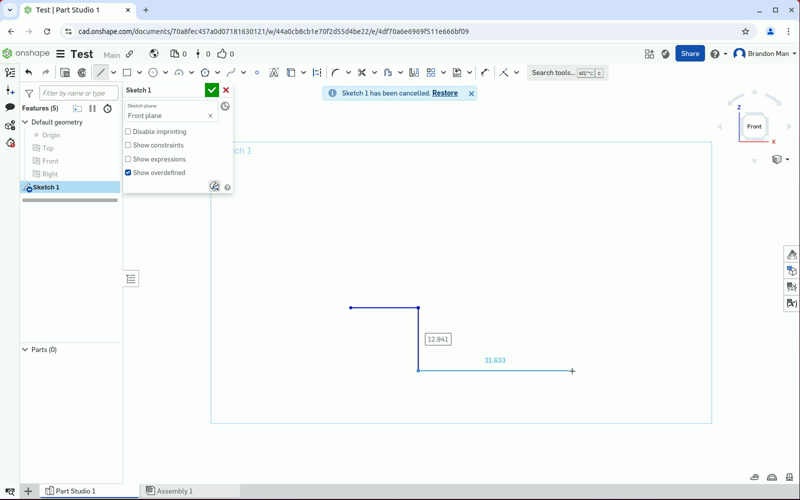
key_up(shift)
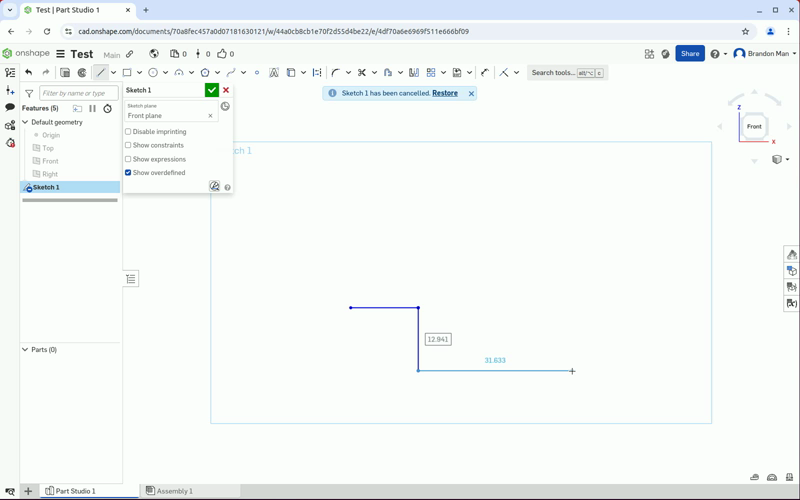
key_down(shift)
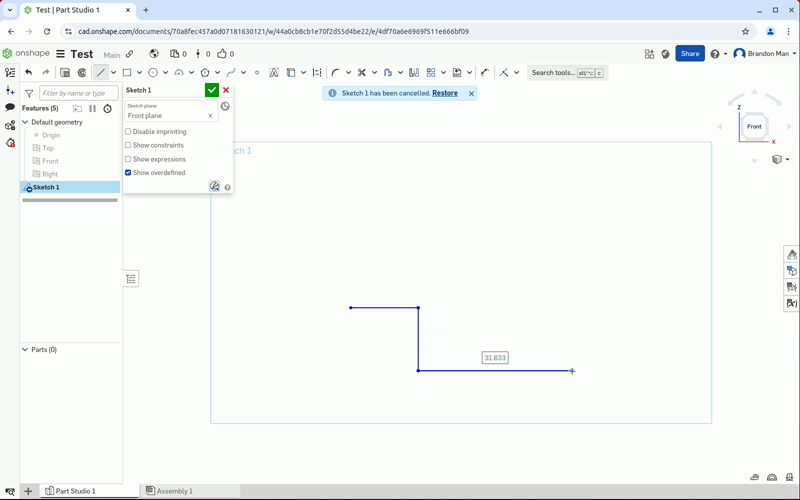
mouse_move(589, 370)
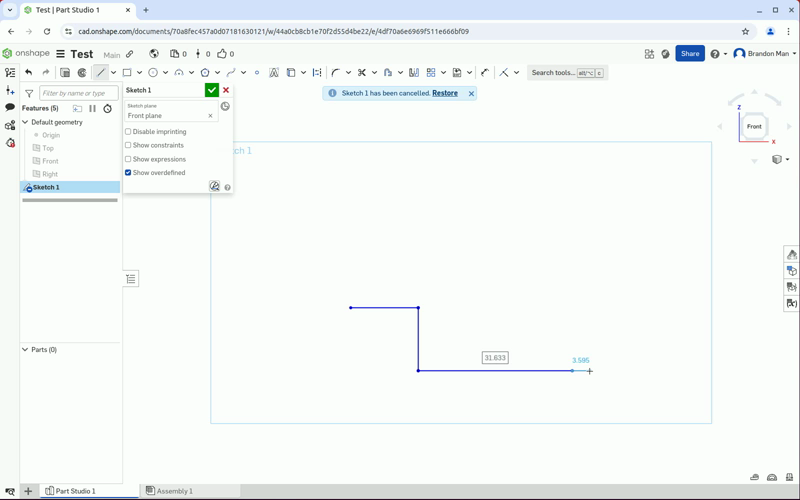
mouse_move(572, 344)
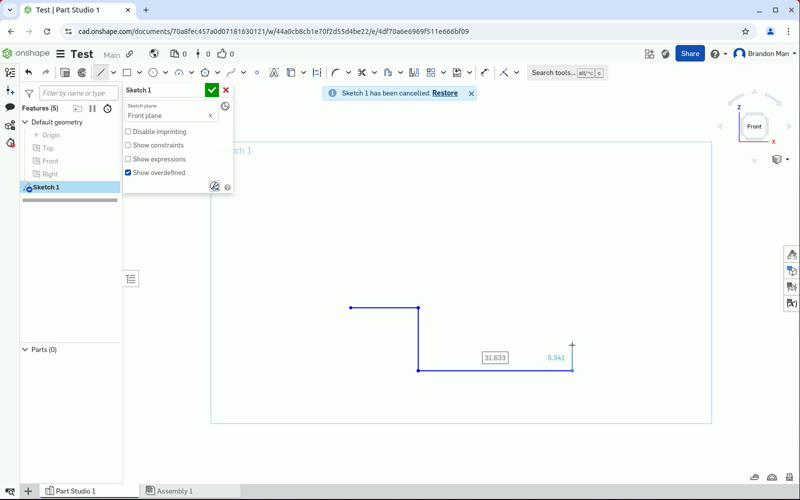
click(572, 344)
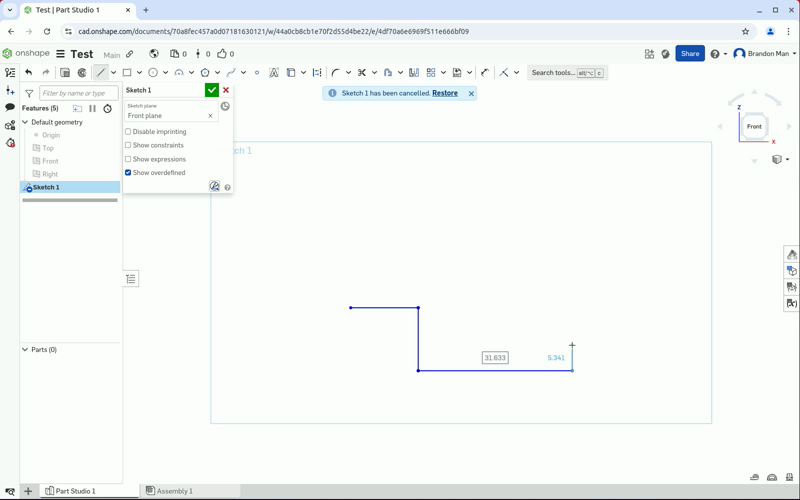
key_up(shift)
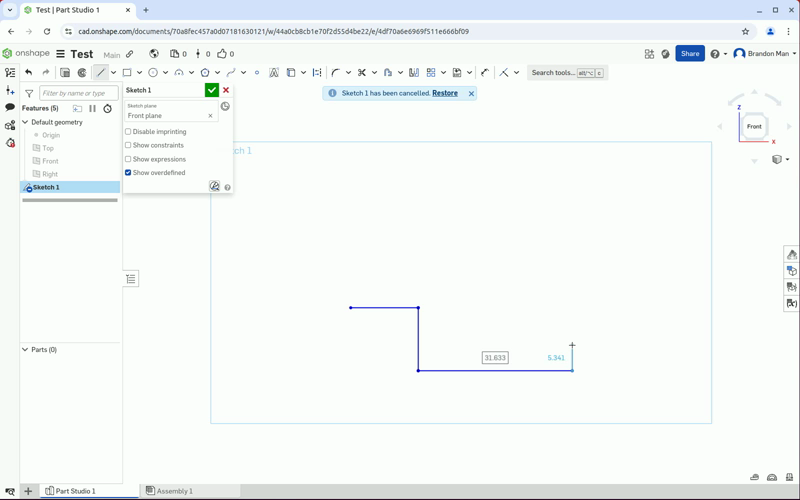
key_down(shift)
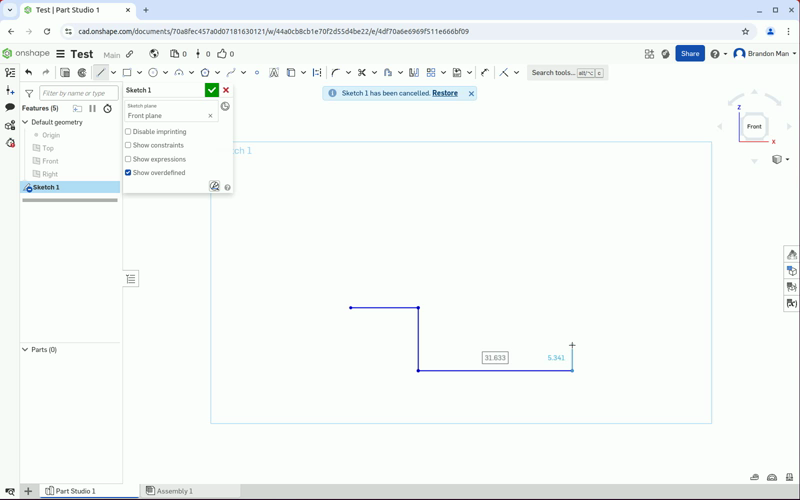
mouse_move(444, 344)
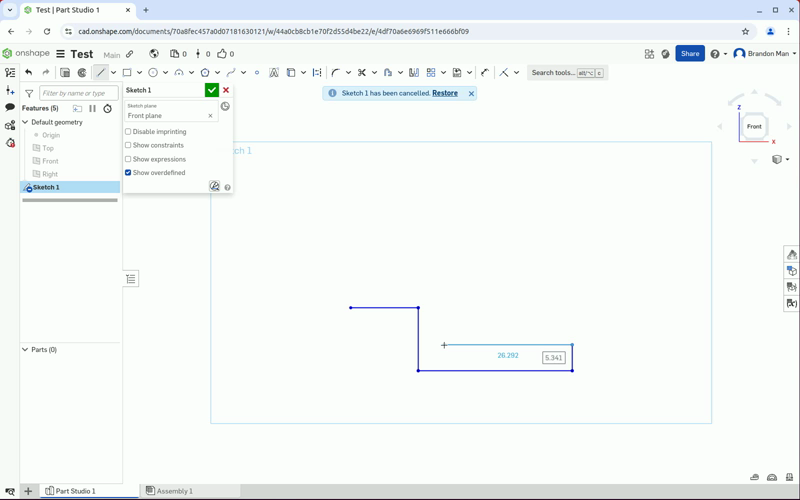
click(444, 344)
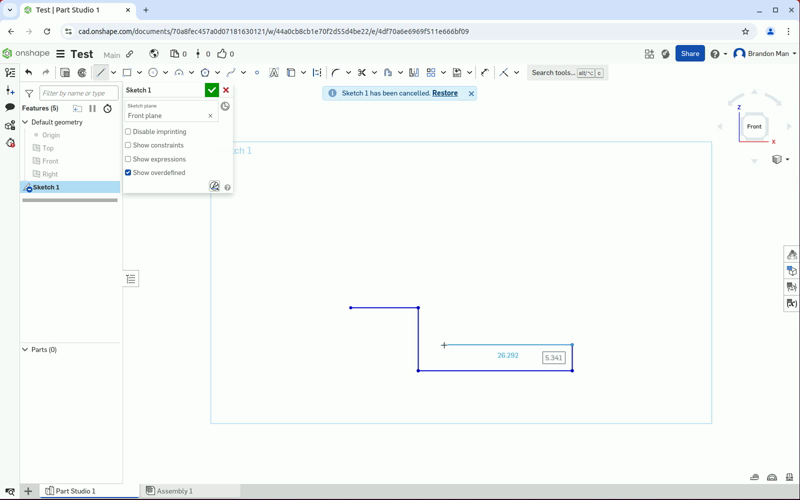
key_up(shift)
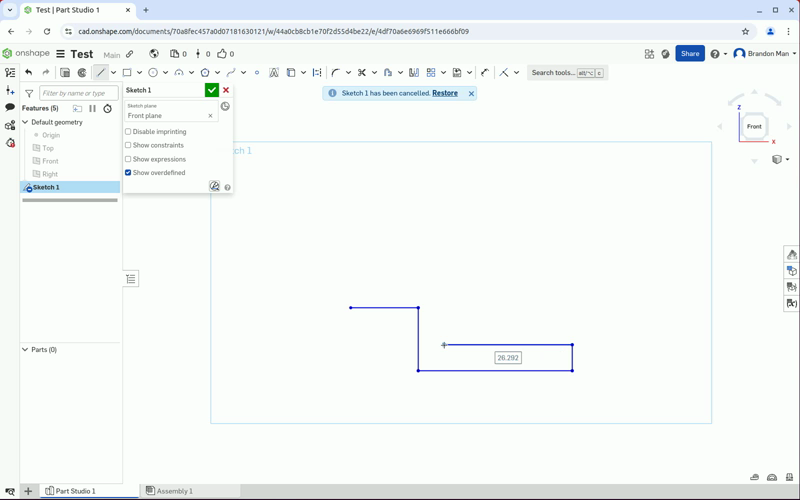
key_down(shift)
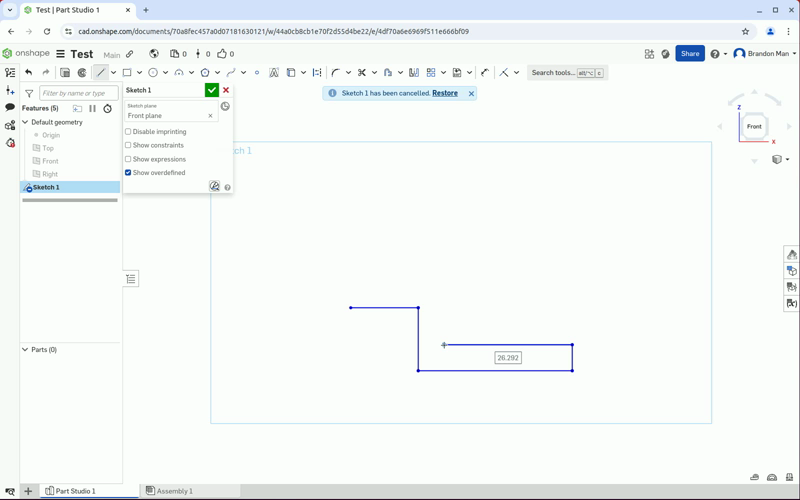
mouse_move(444, 282)
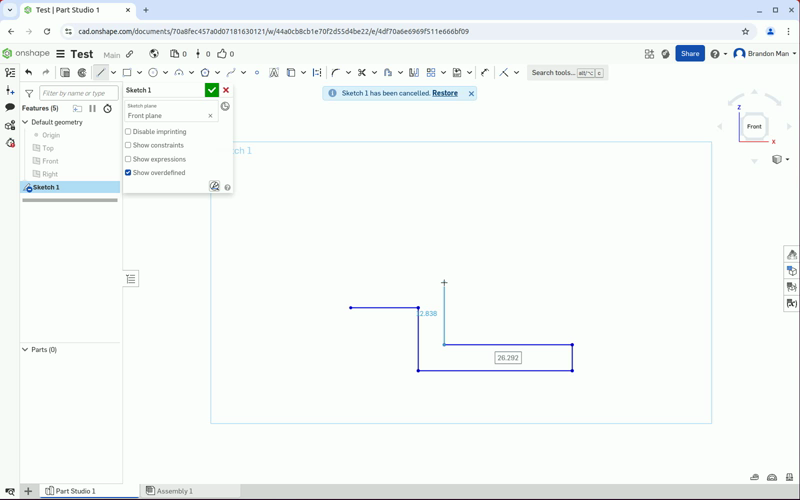
click(444, 282)
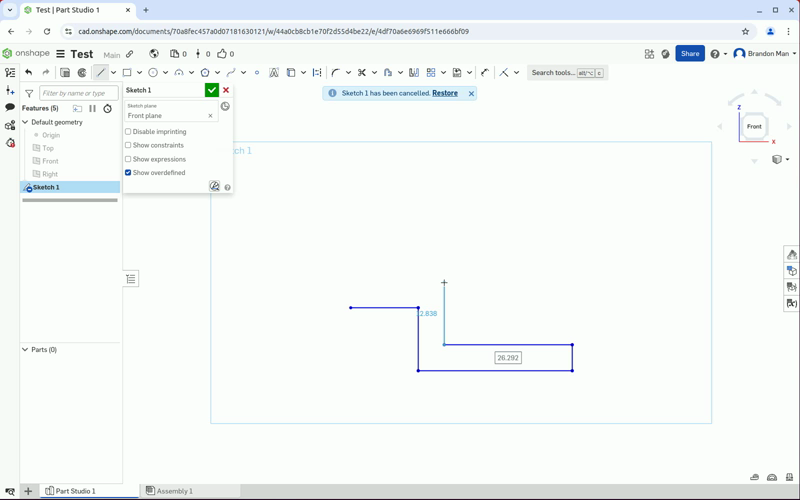
key_up(shift)
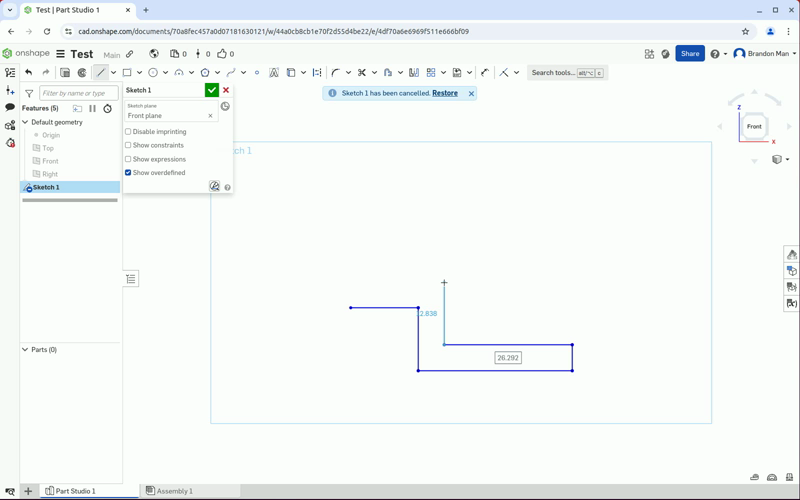
key_down(shift)
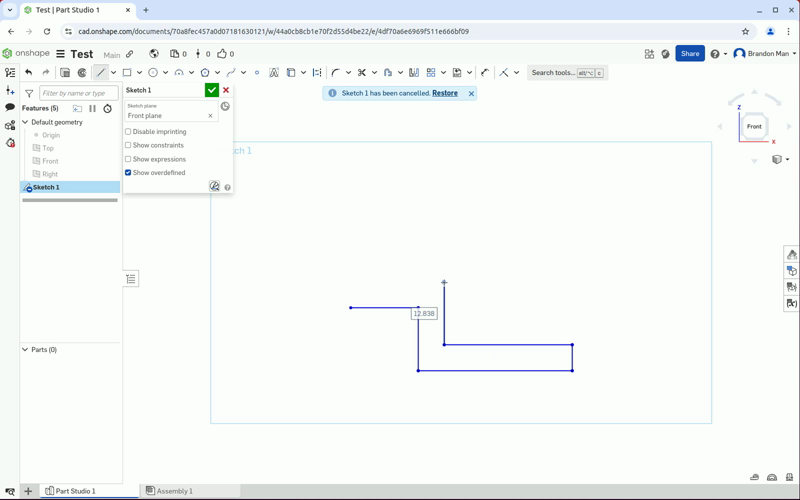
mouse_move(350, 282)
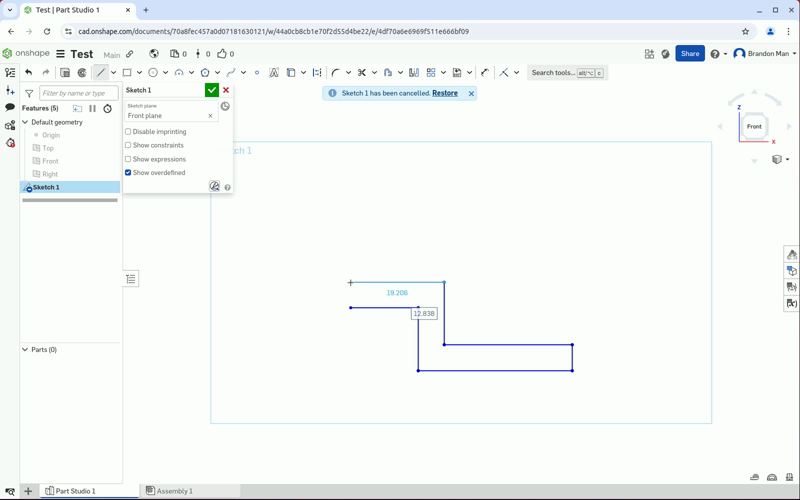
click(350, 282)
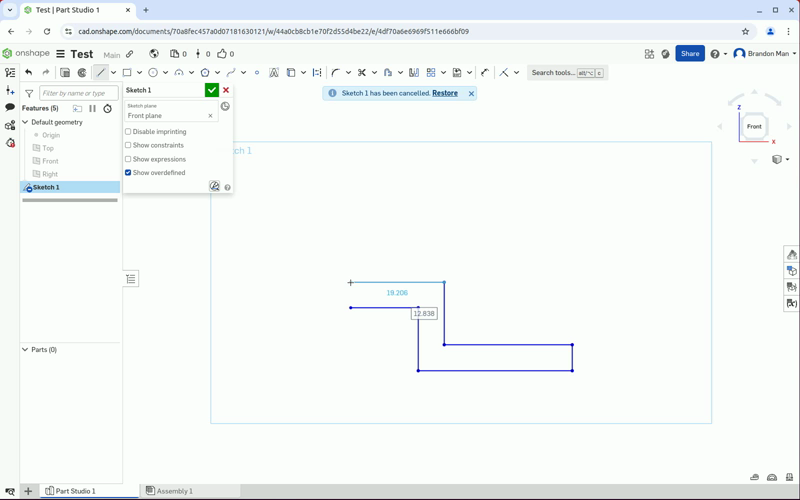
key_up(shift)
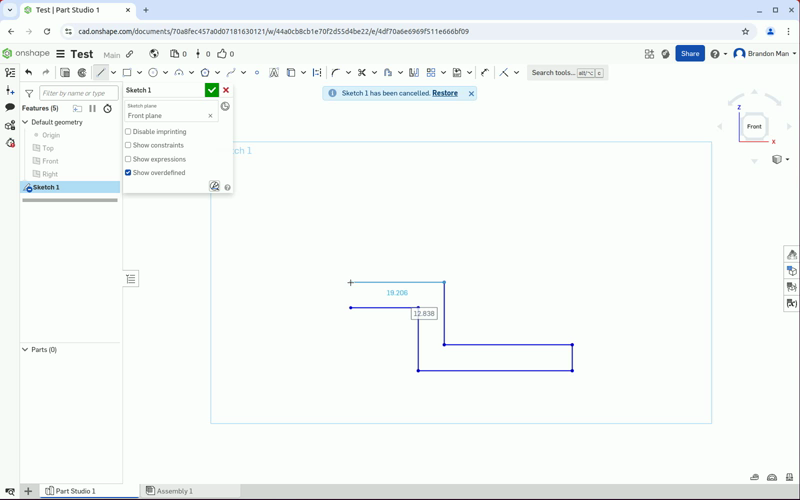
mouse_move(380, 282)
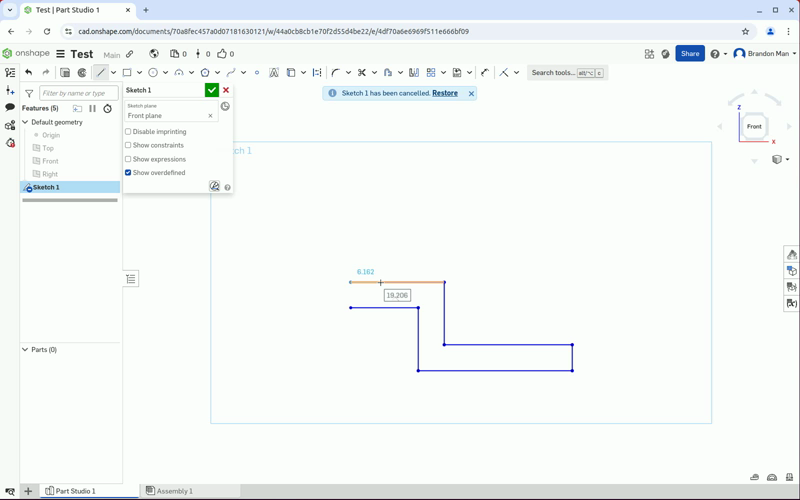
key_down(shift)
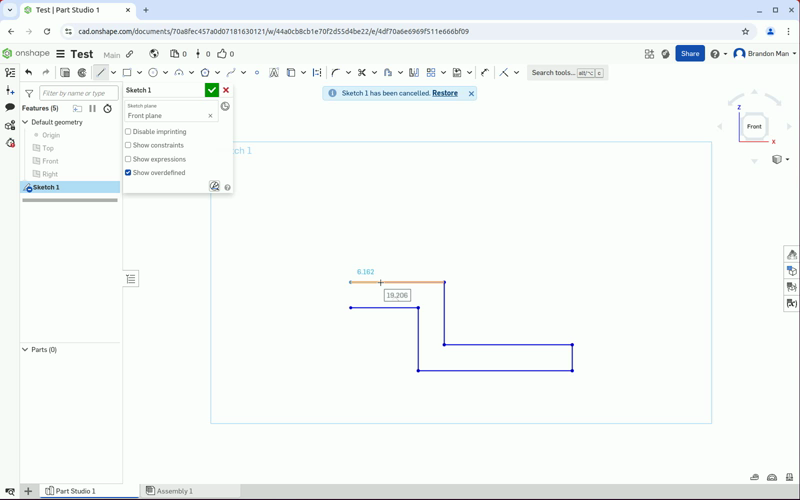
mouse_move(350, 307)
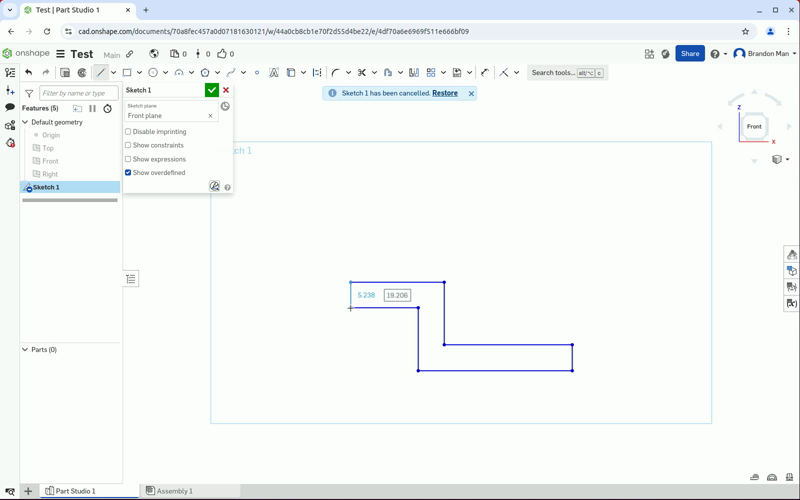
key_up(shift)
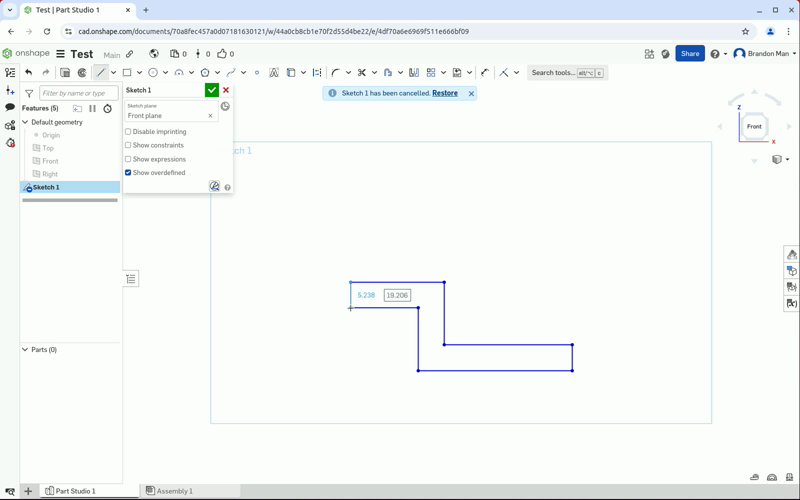
click(350, 307)
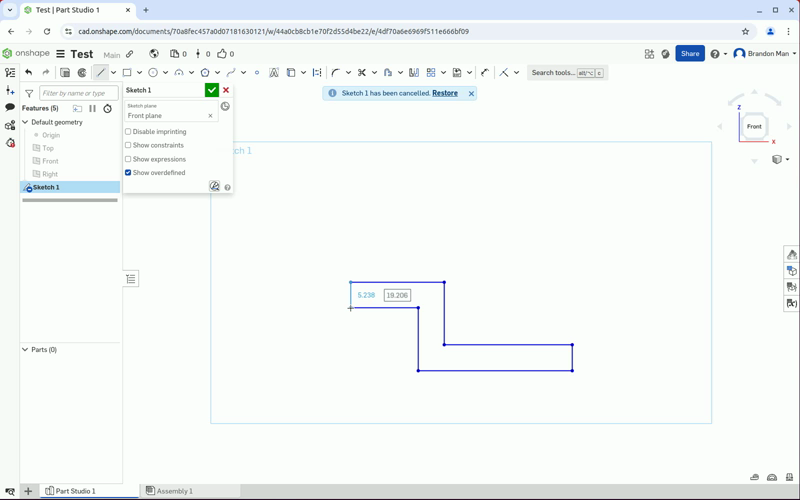
key(esc)
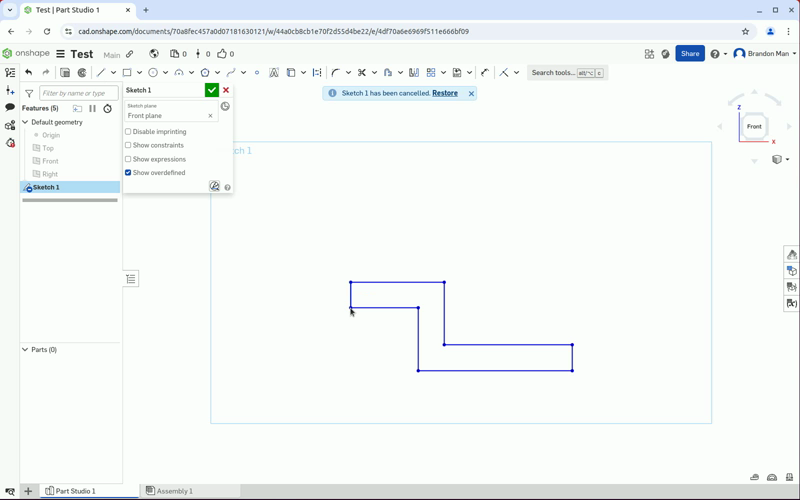
mouse_move(417, 296)
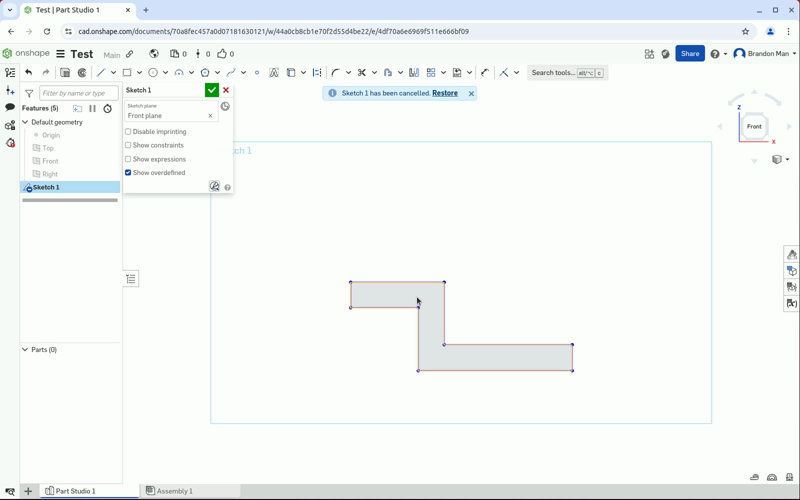
click(417, 296)
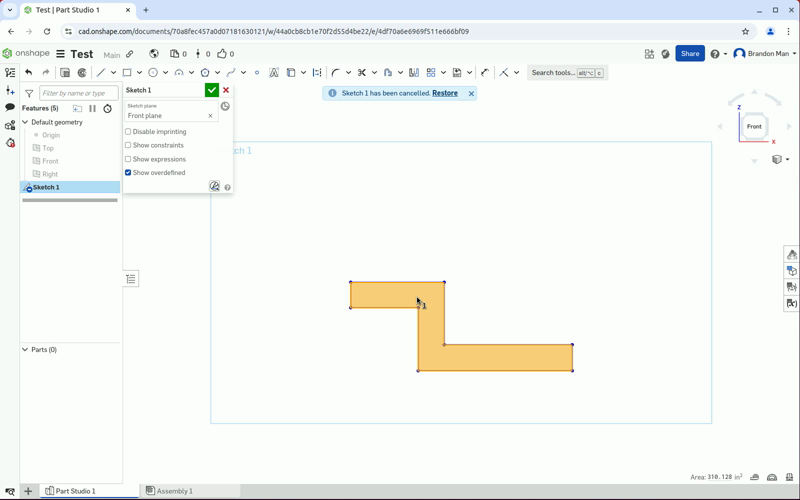
mouse_move(73, 352)
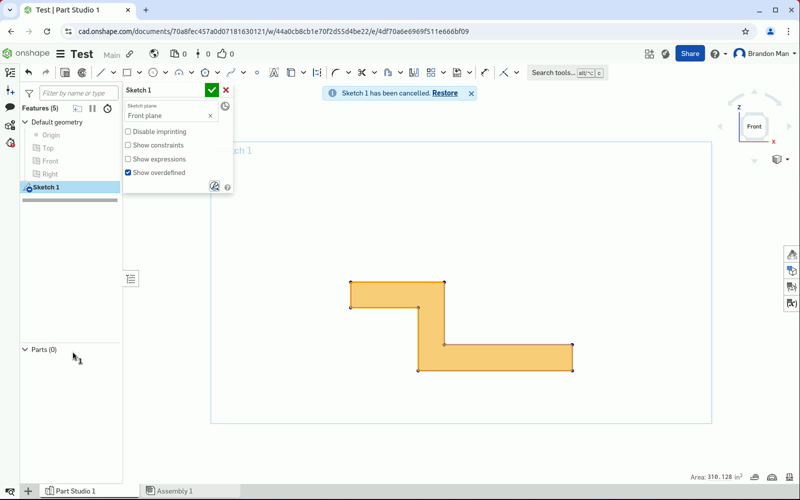
key(shift+y)
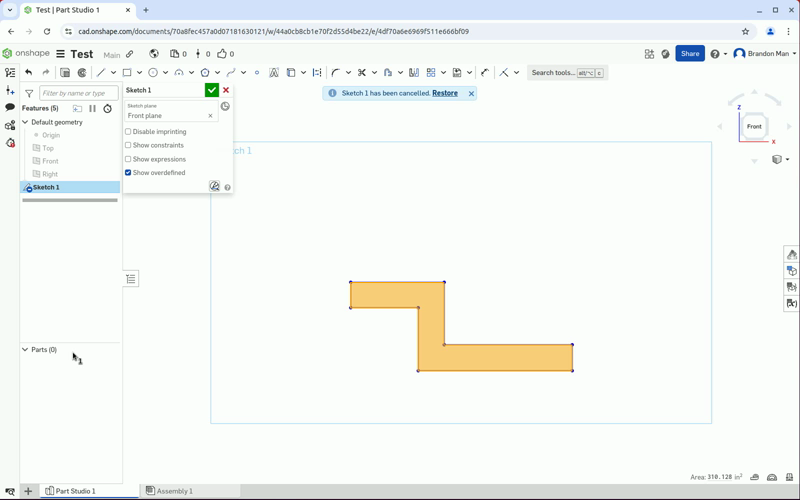
key(shift+e)
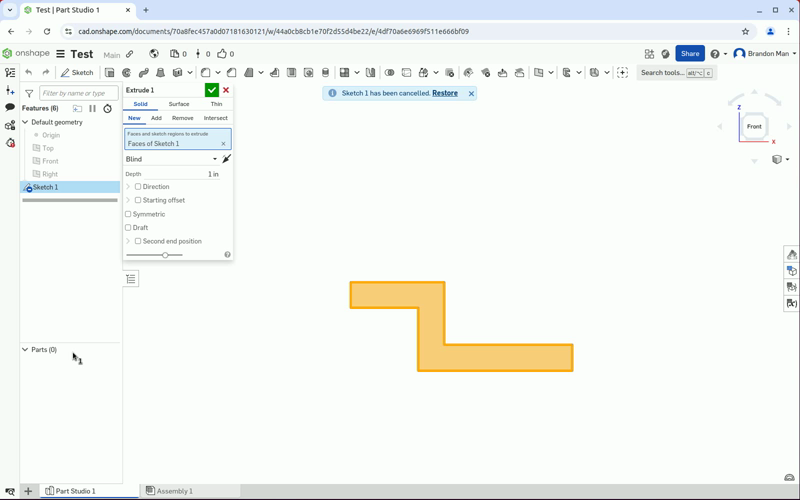
mouse_move(143, 106)
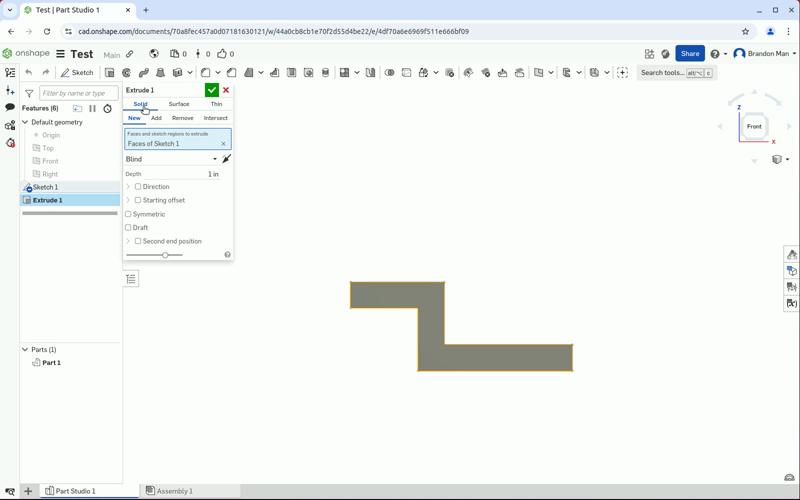
click(143, 106)
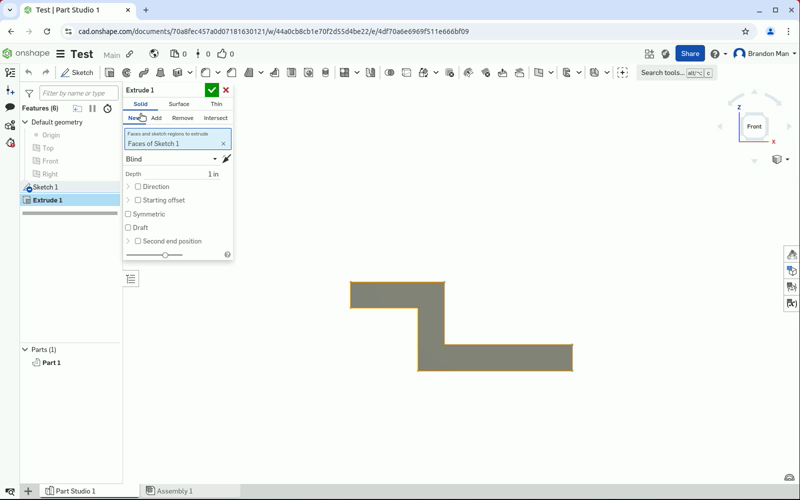
mouse_move(137, 120)
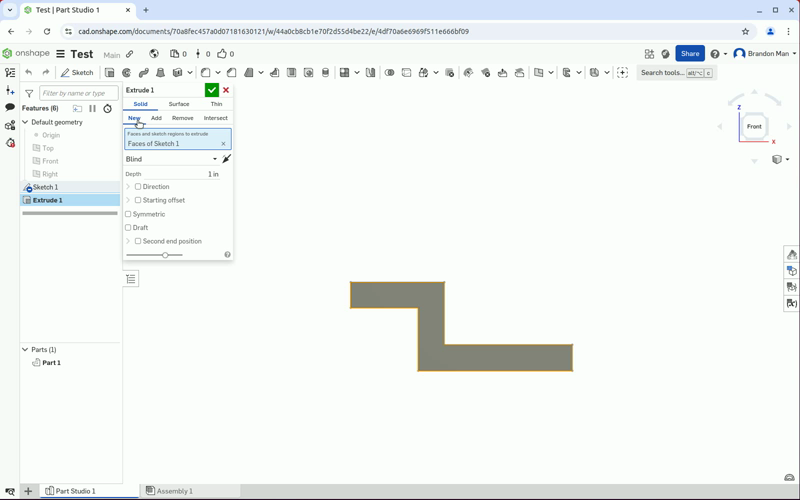
click(137, 120)
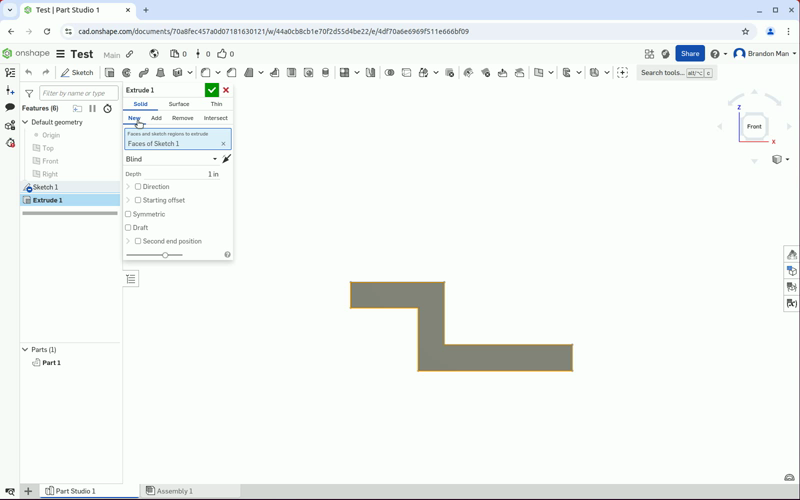
key(tab, 4)
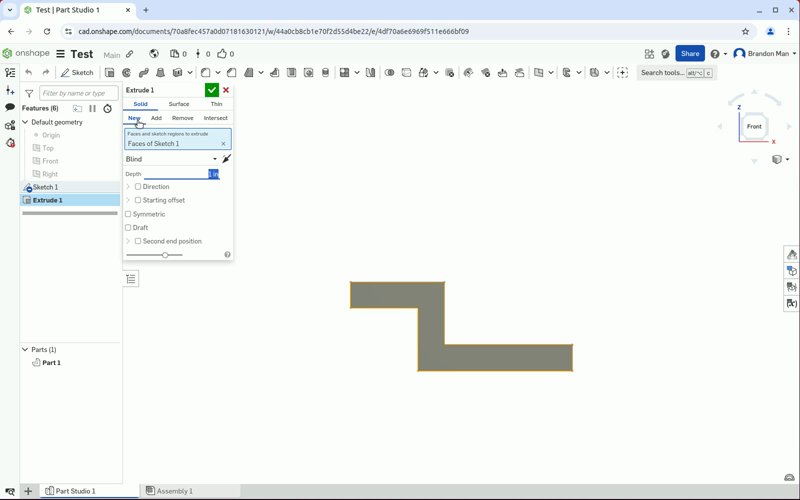
text(16.609)
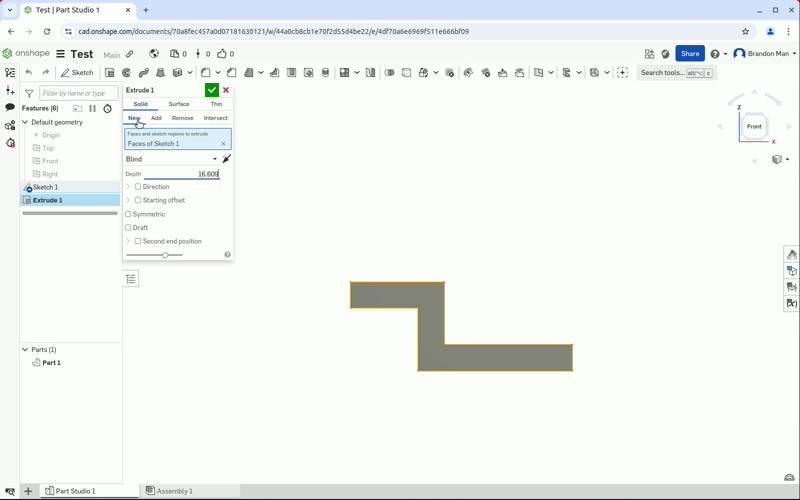
key(enter)
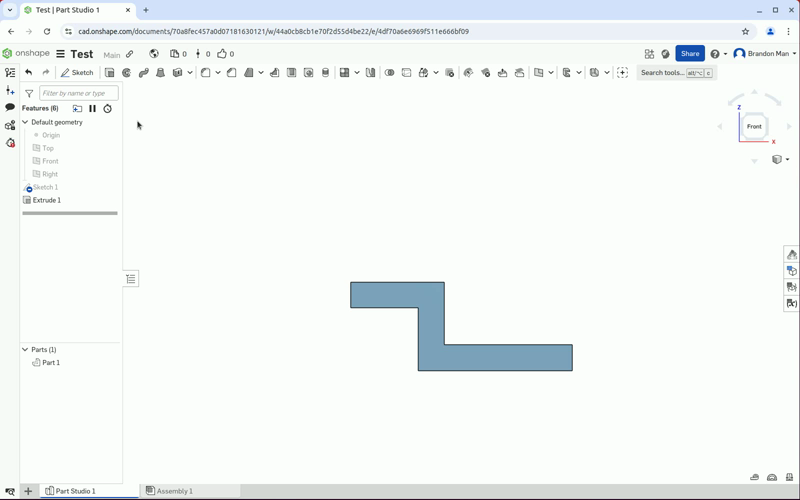
key(shift+h)
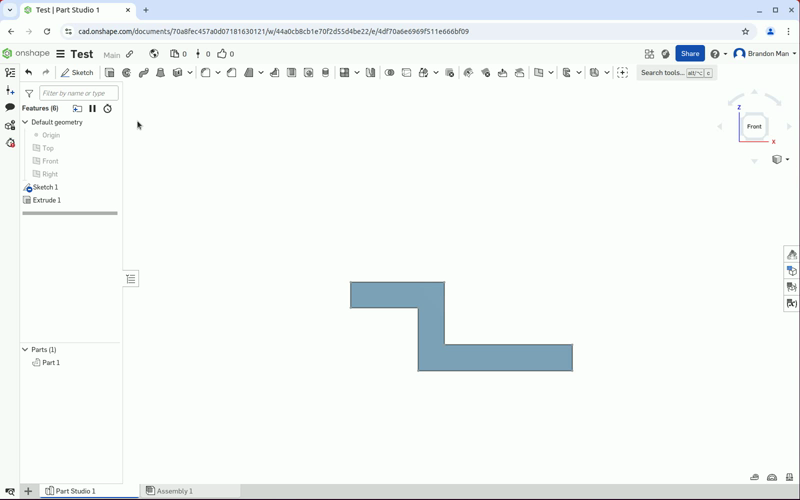
key(shift+h)
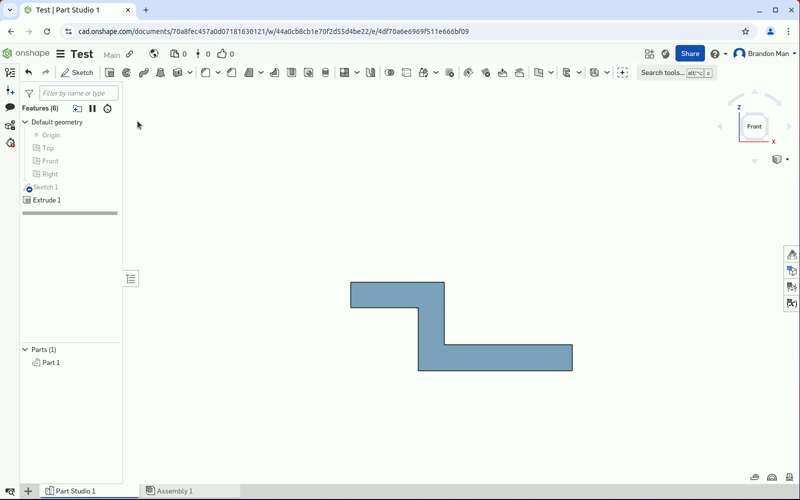
mouse_move(73, 189)
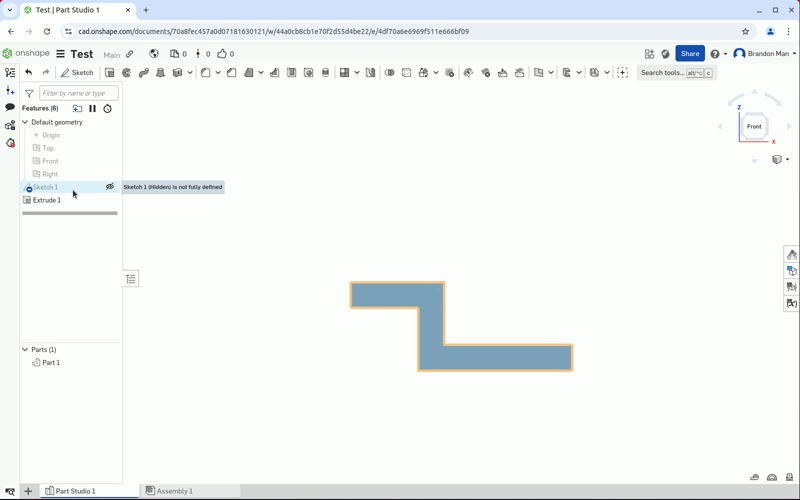
click(73, 189)
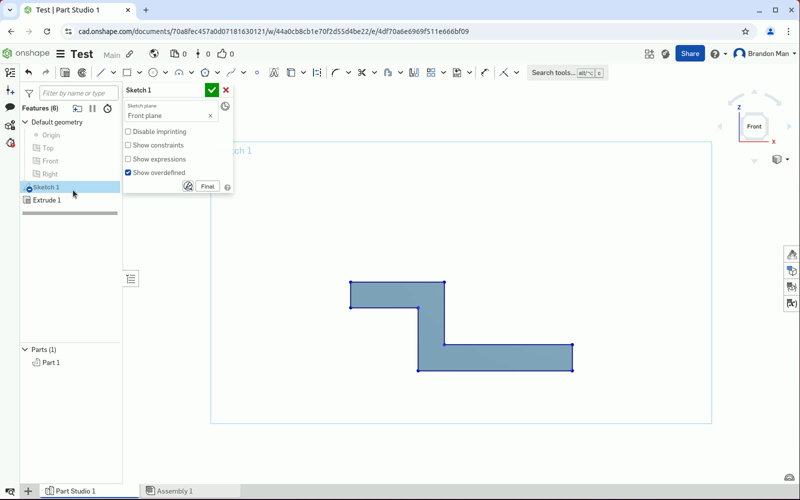
mouse_move(229, 92)
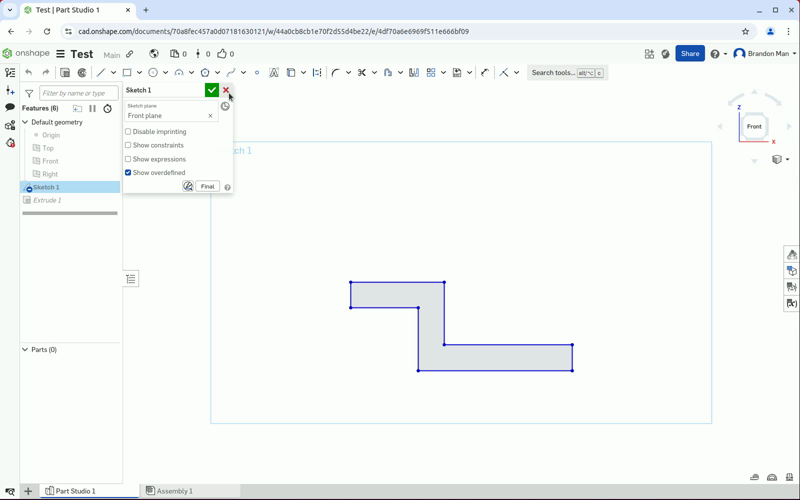
click(229, 92)
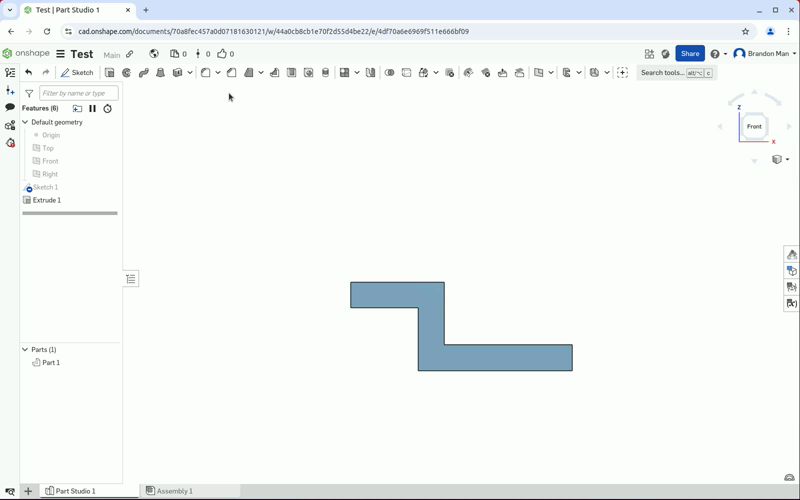
mouse_move(73, 352)
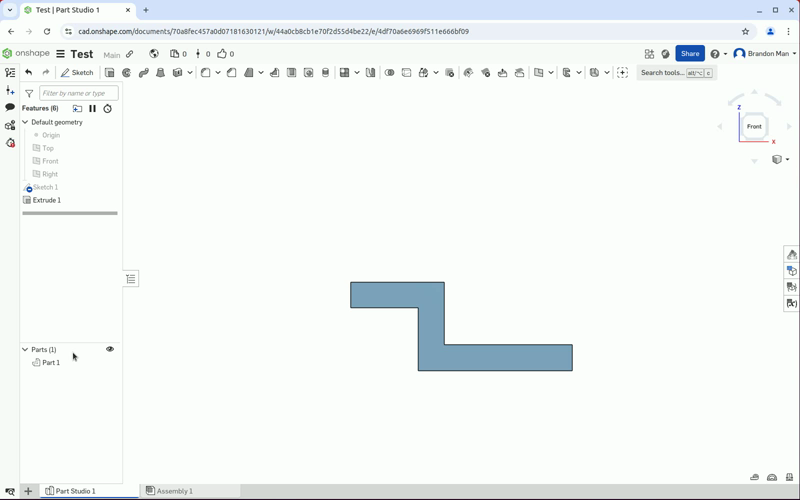
key(y)
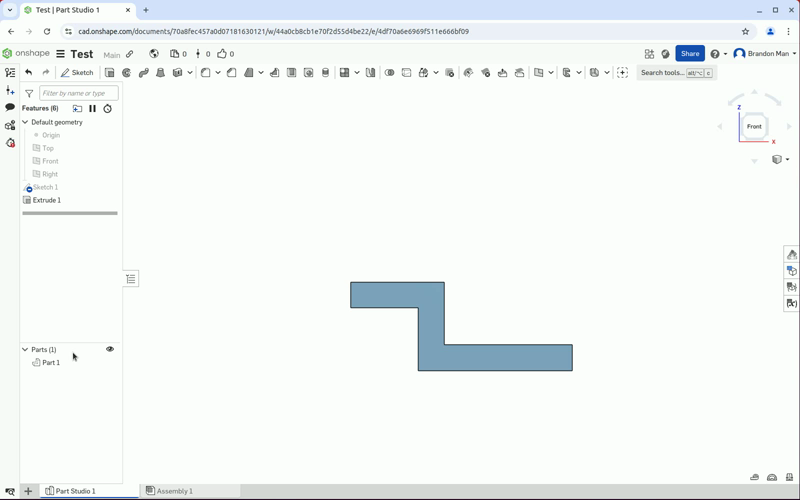
key(shift+p)
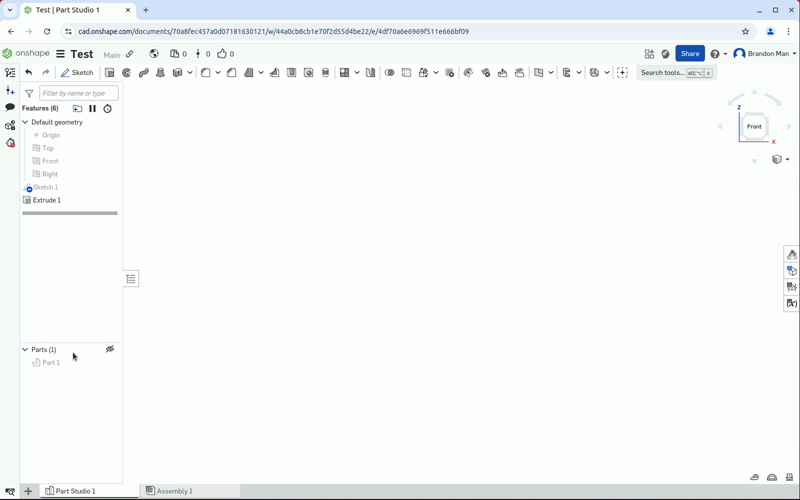
key(space)
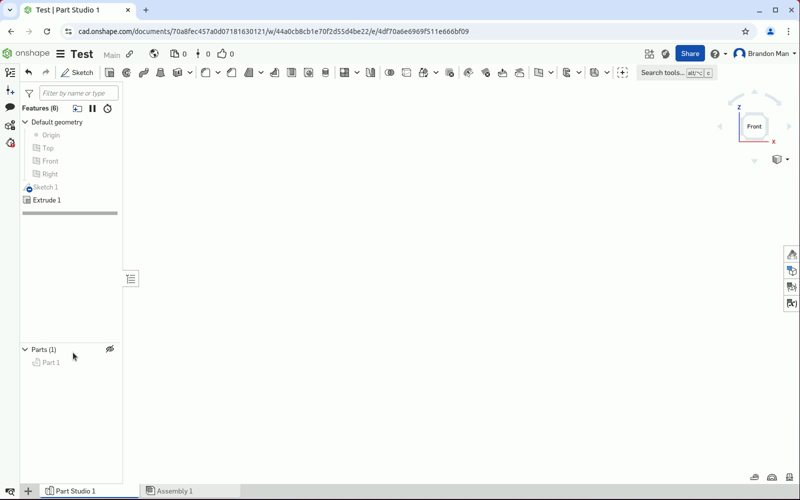
key_down(shift)
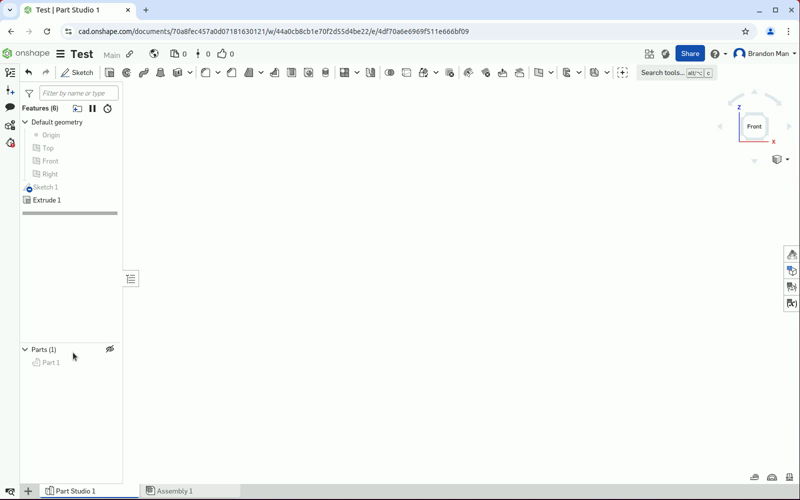
key(down)
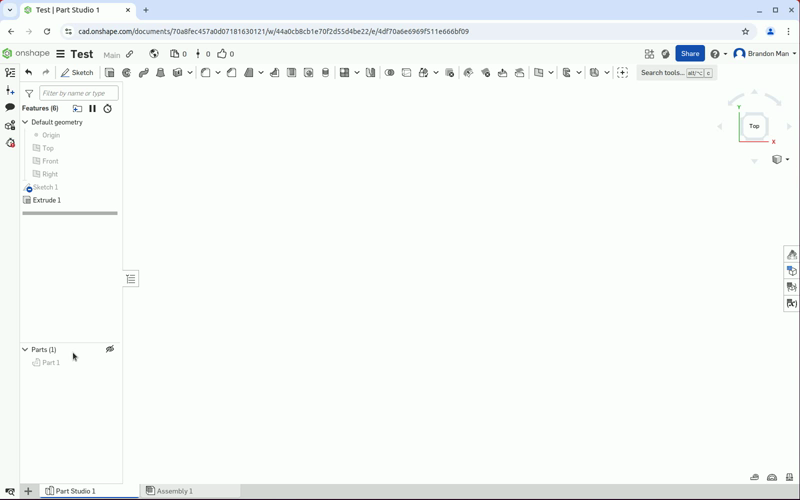
key_up(shift)
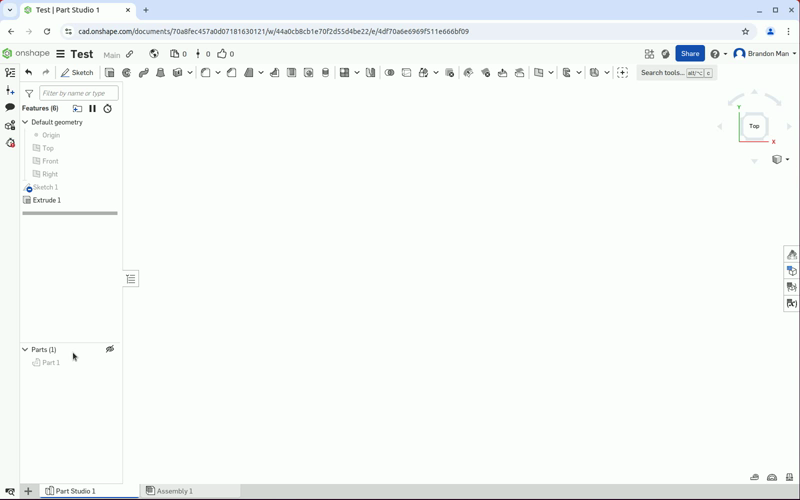
mouse_move(73, 352)
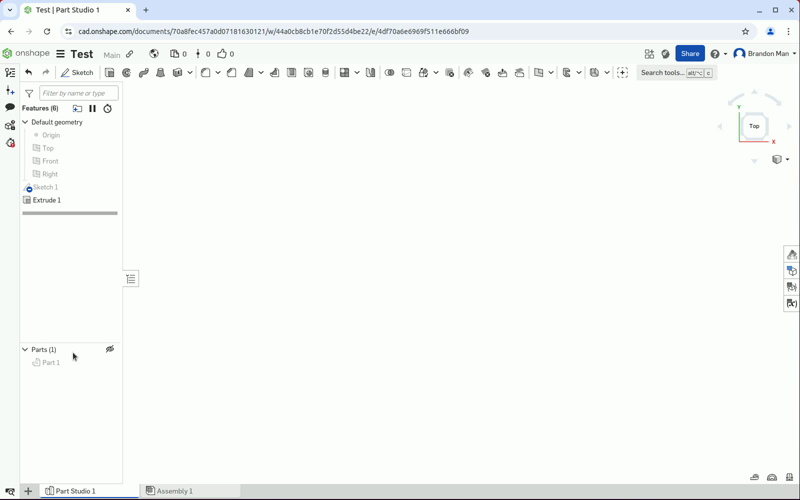
key(shift+y)
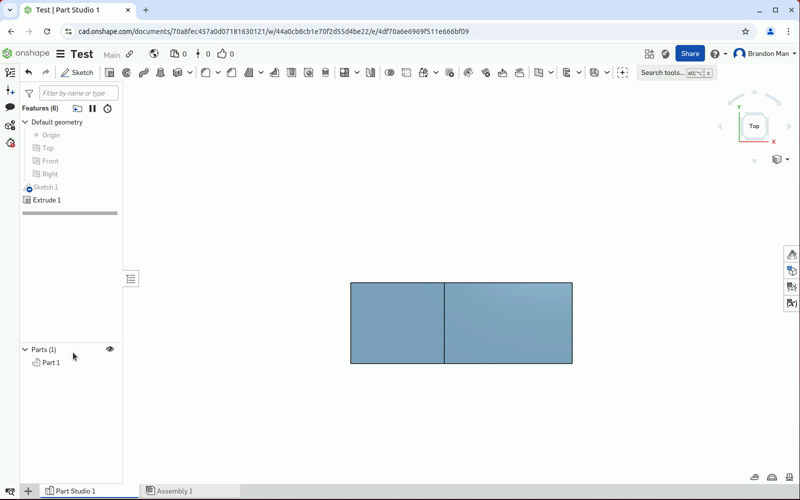
mouse_move(541, 75)
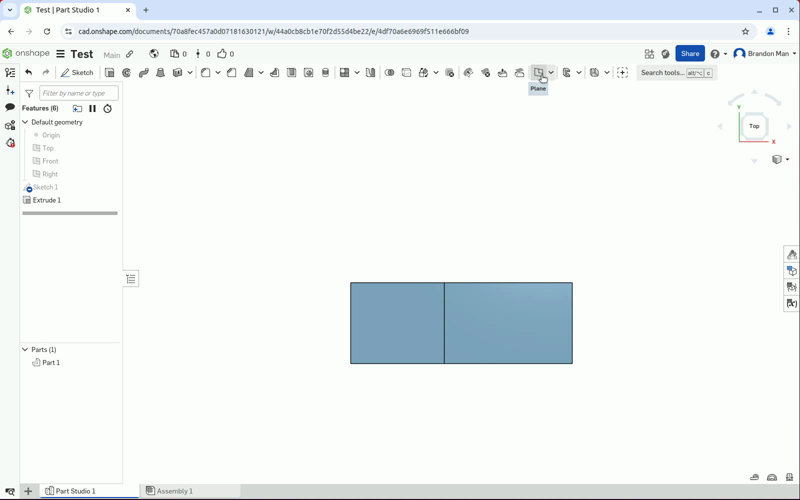
click(541, 75)
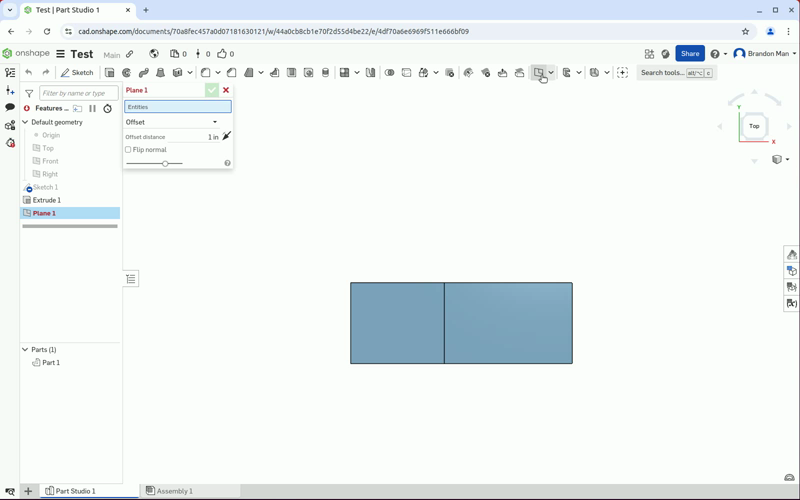
mouse_move(73, 150)
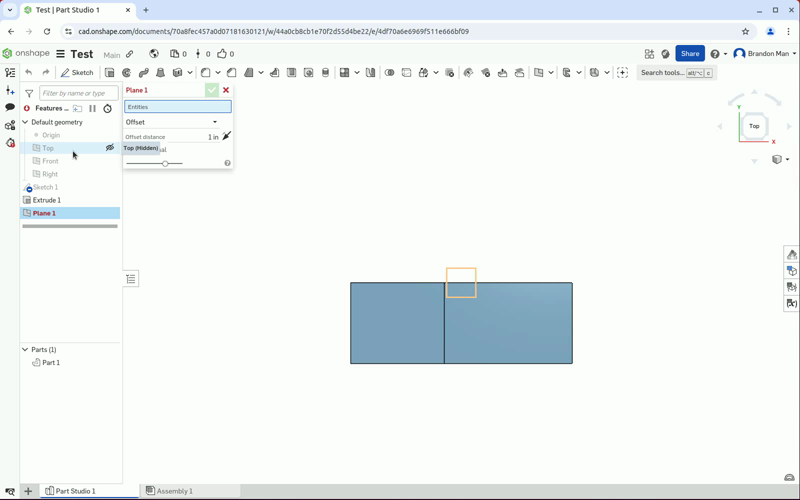
click(73, 150)
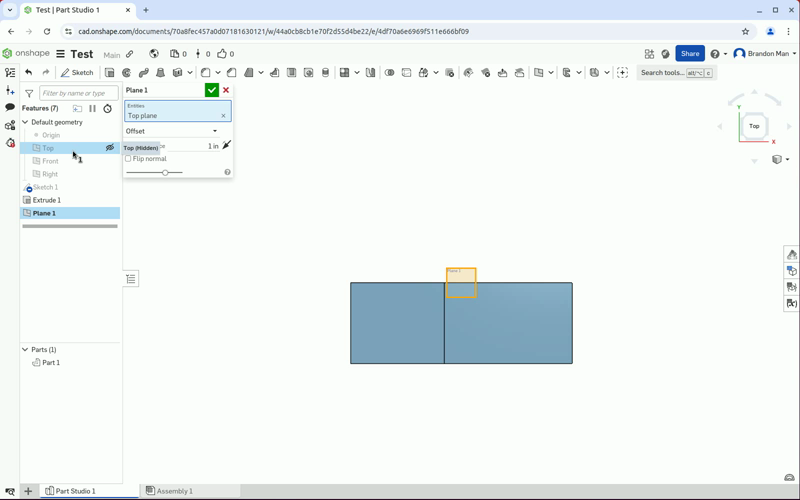
key(tab, 2)
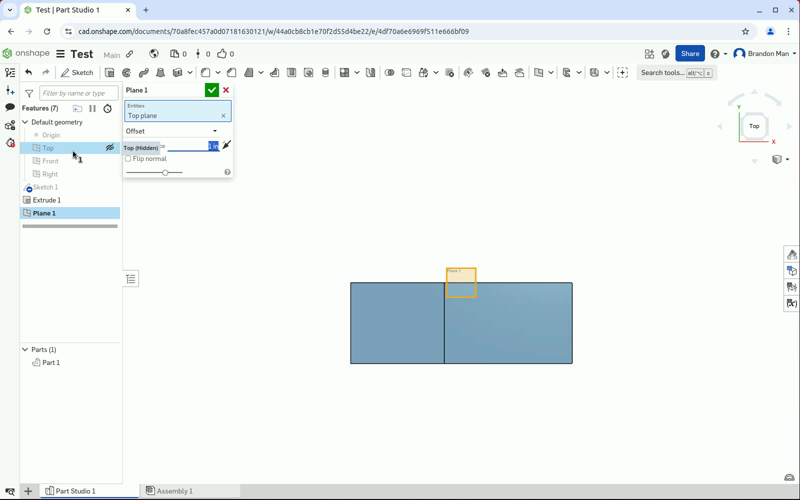
text(12.756)
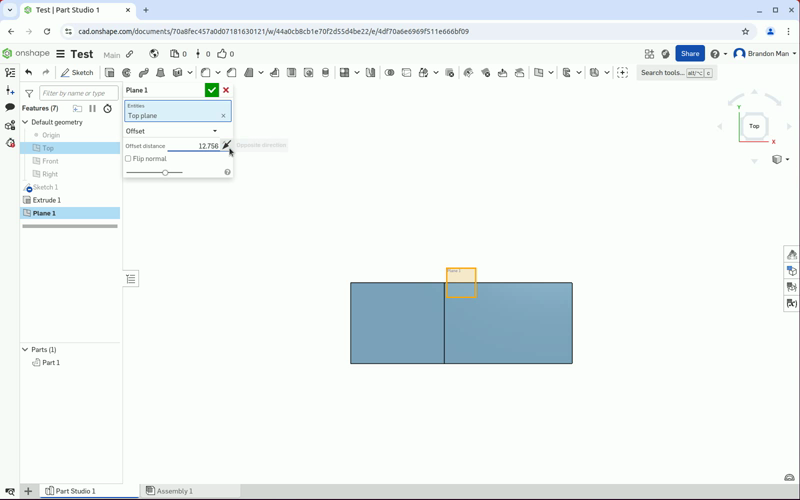
mouse_move(229, 147)
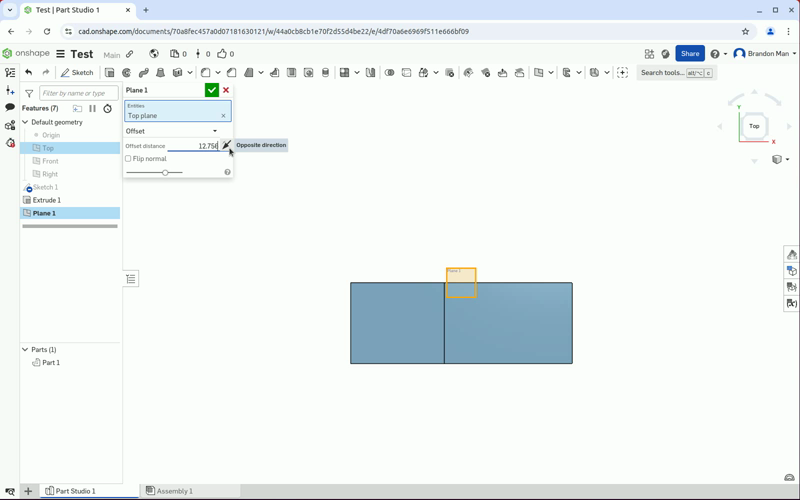
click(229, 147)
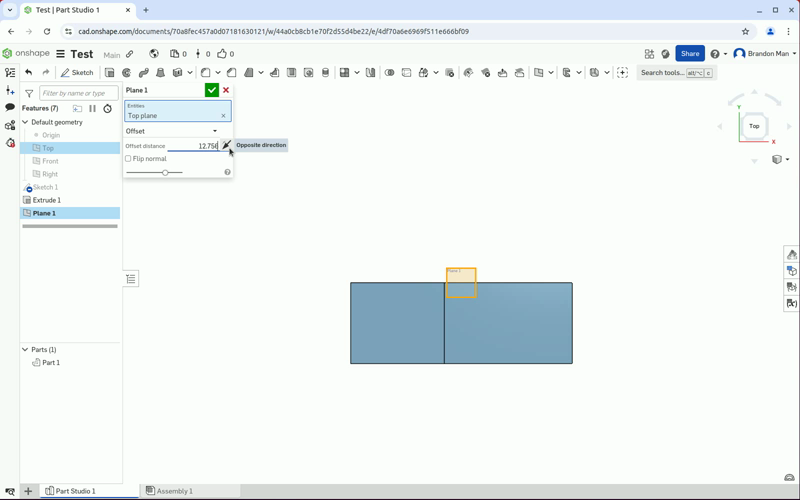
key(enter, 2)
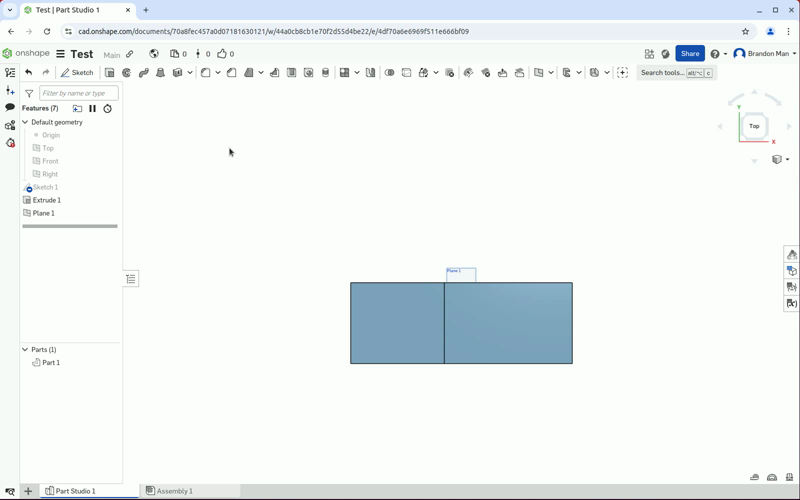
key(shift+s)
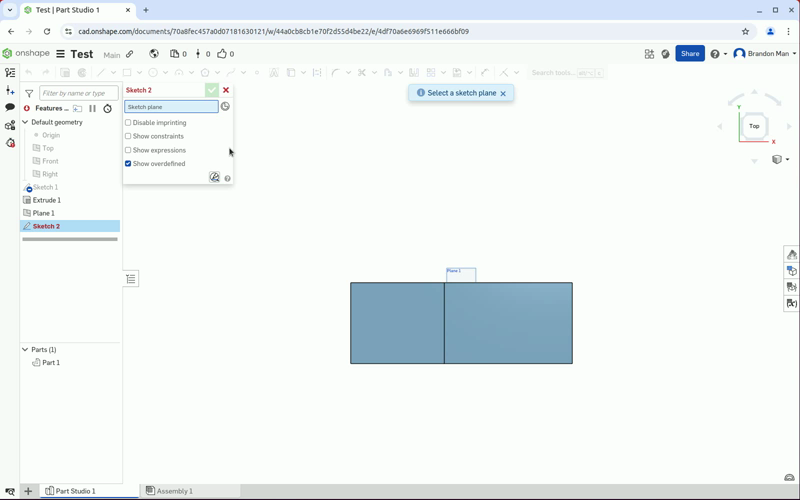
mouse_move(73, 215)
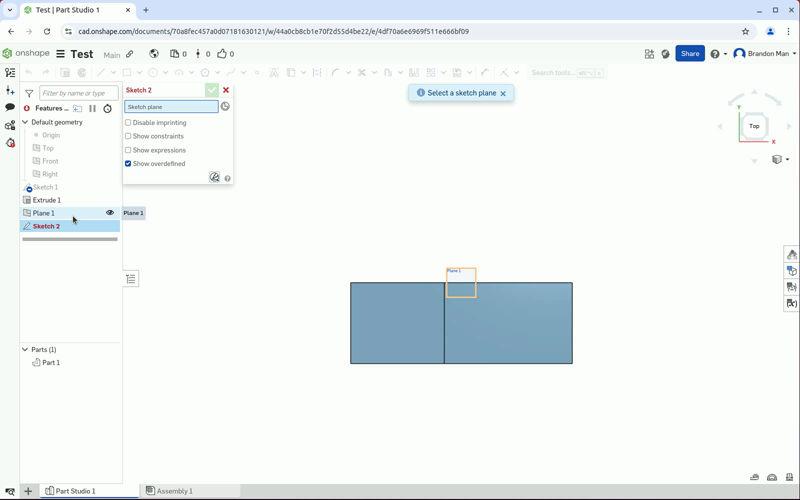
click(73, 215)
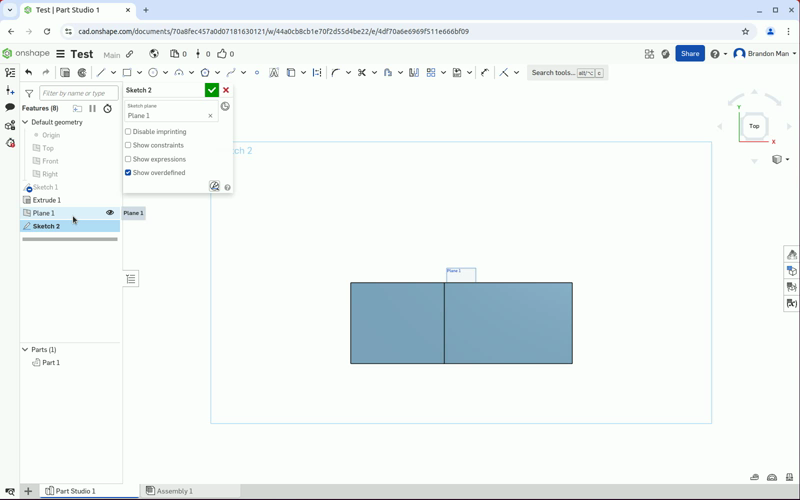
mouse_move(73, 352)
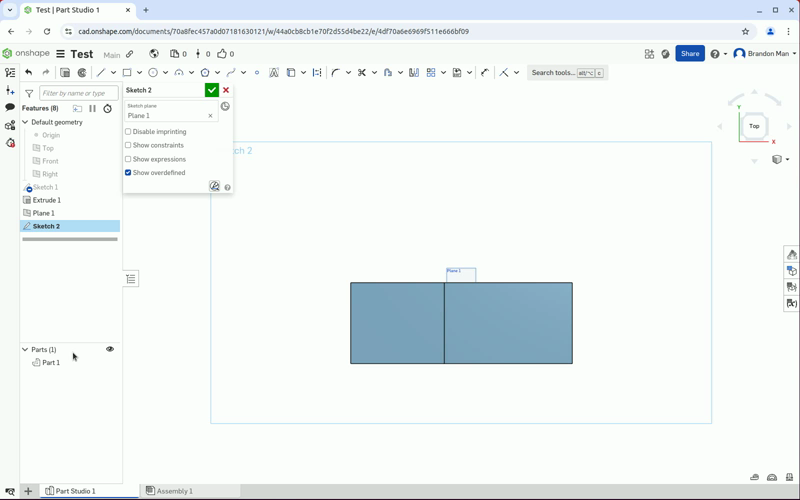
key(y)
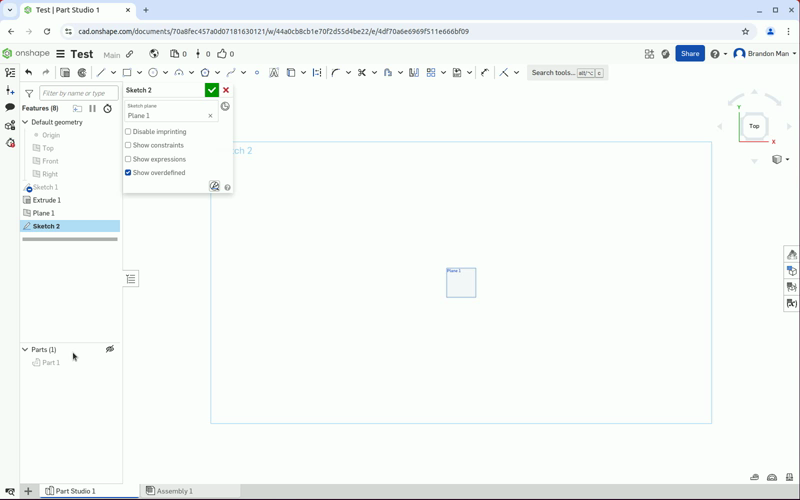
key(l)
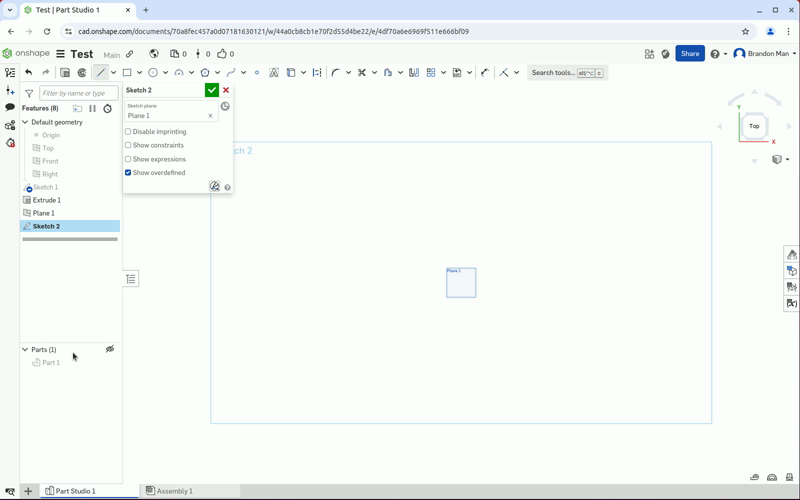
key_down(shift)
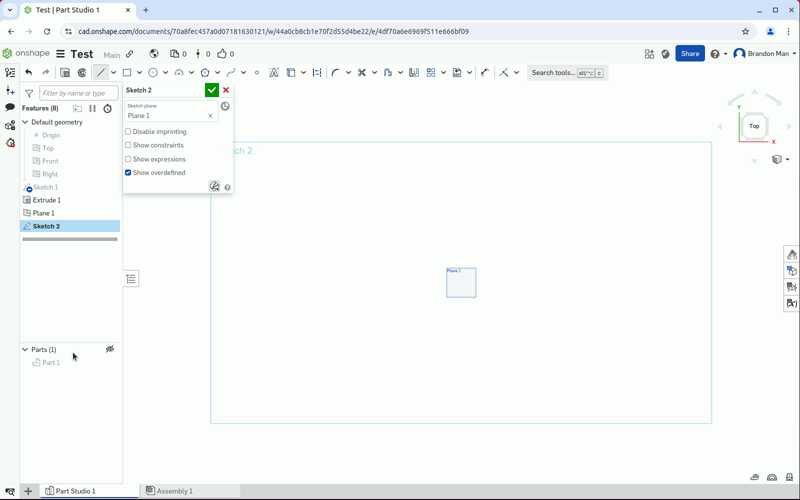
mouse_move(444, 319)
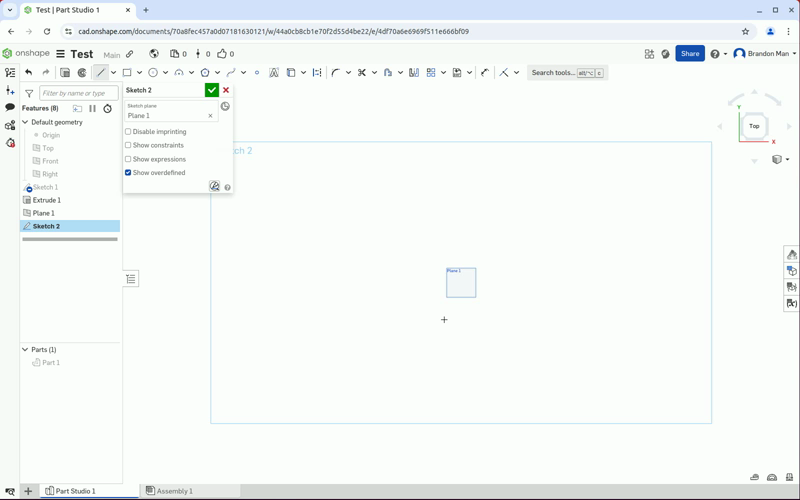
click(444, 319)
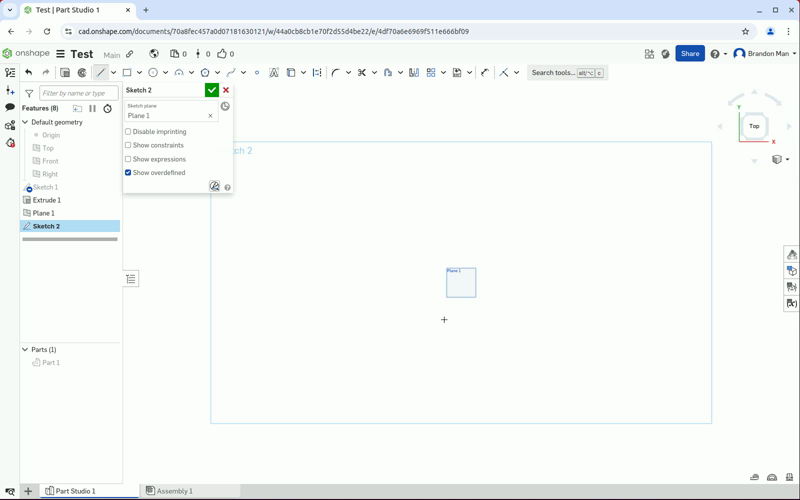
key_up(shift)
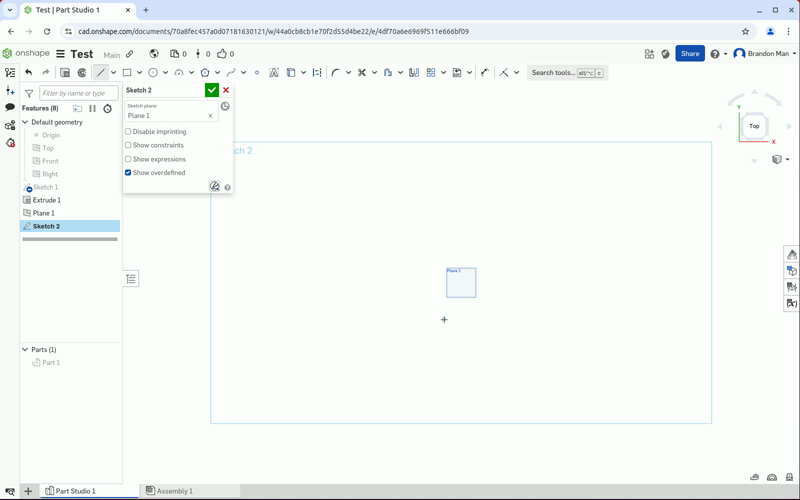
key_down(shift)
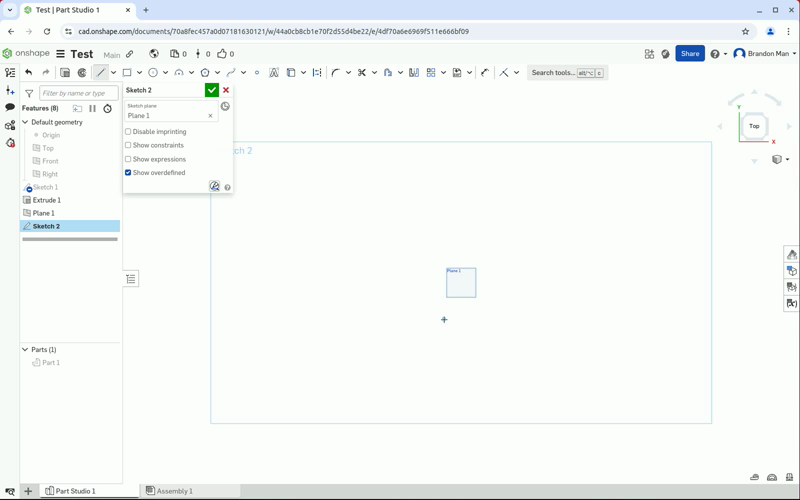
mouse_move(474, 319)
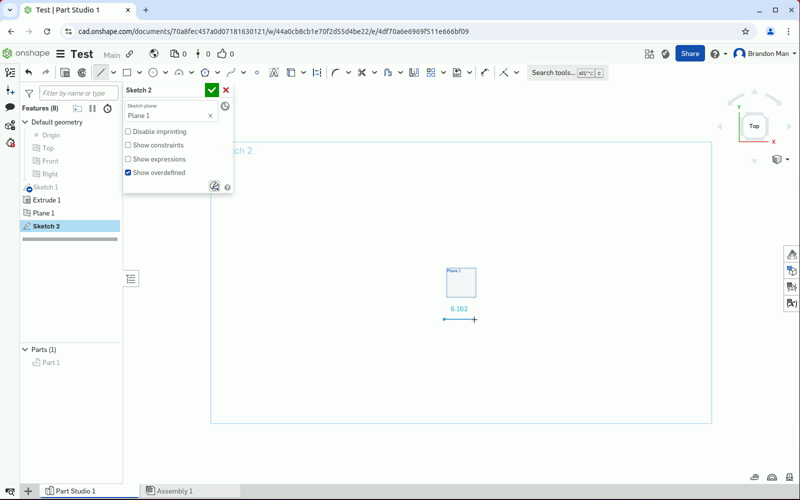
mouse_move(483, 319)
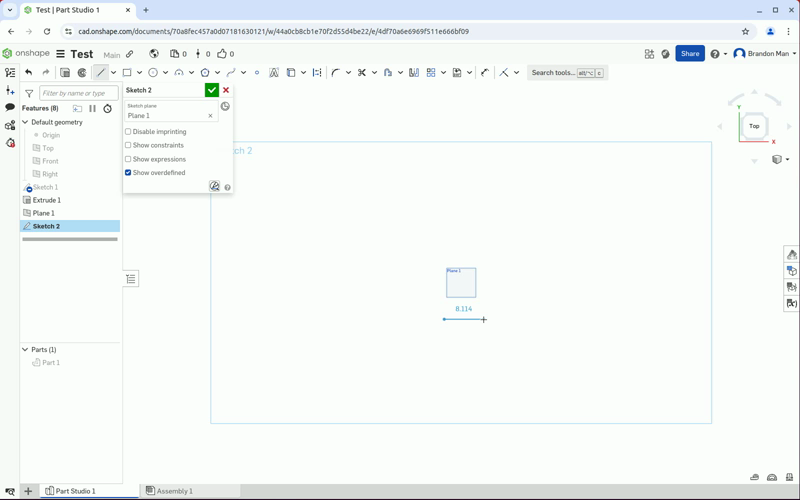
click(483, 319)
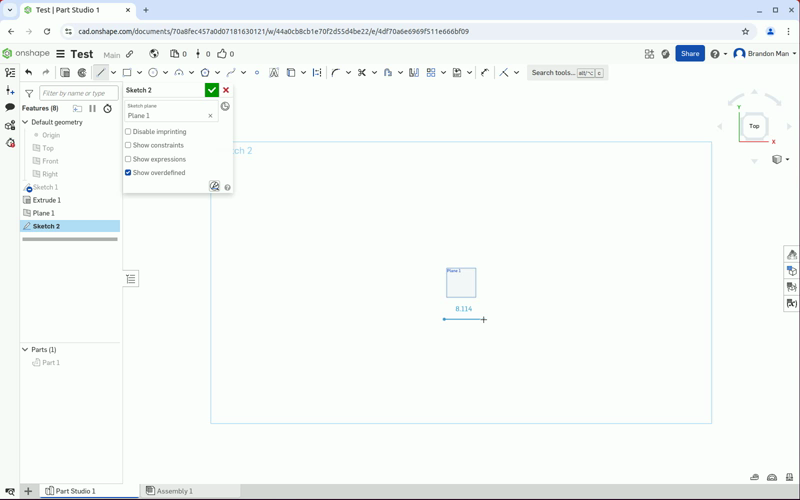
key_up(shift)
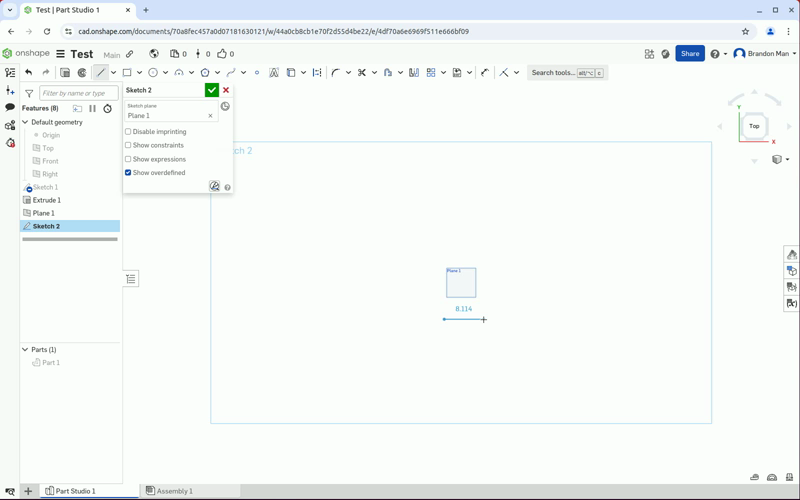
key_down(shift)
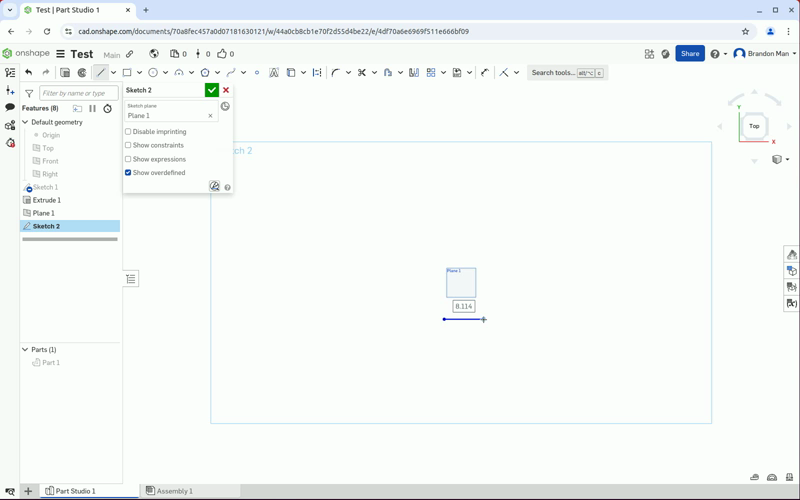
mouse_move(513, 319)
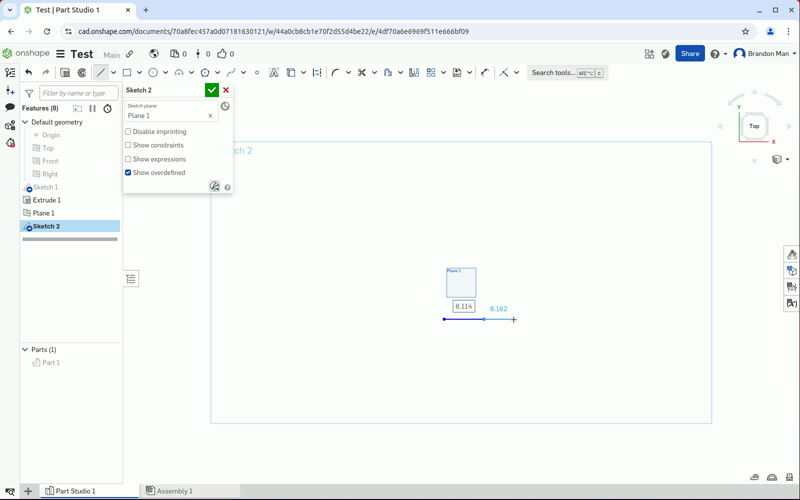
mouse_move(483, 282)
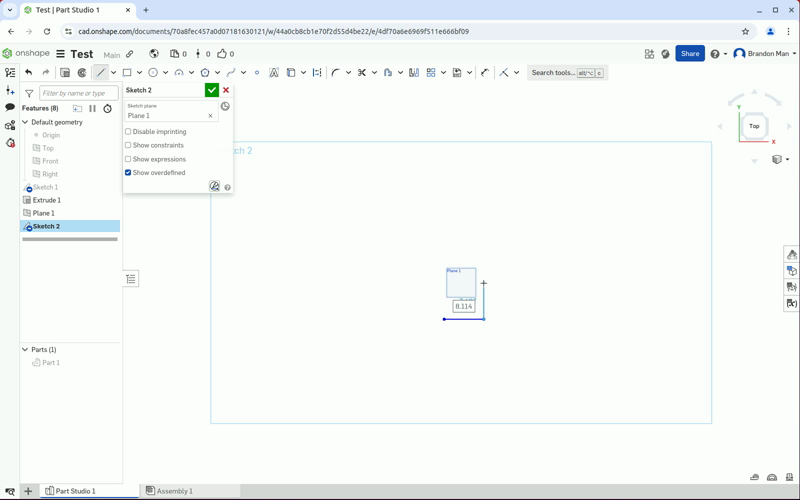
click(483, 282)
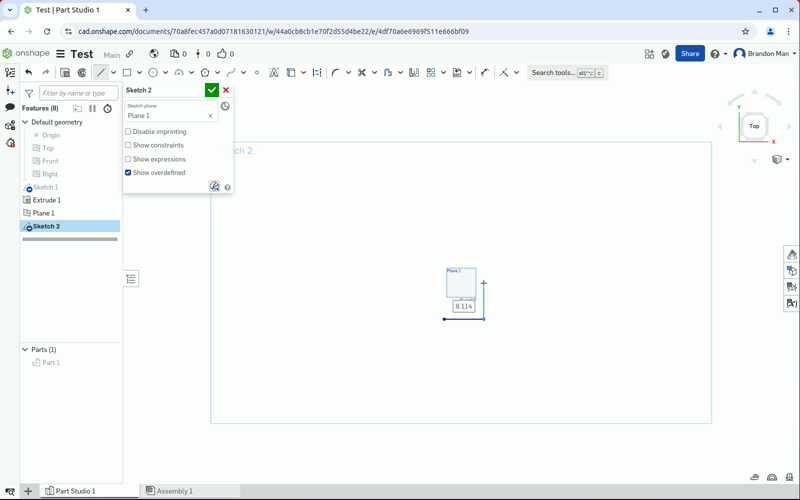
key_up(shift)
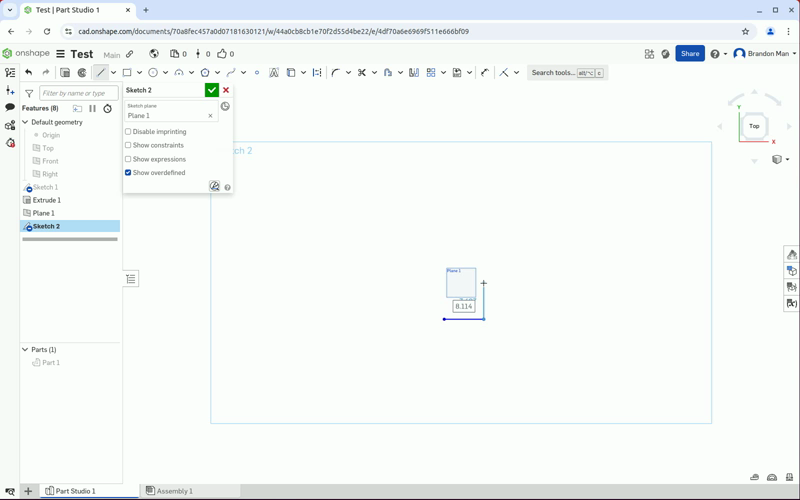
key_down(shift)
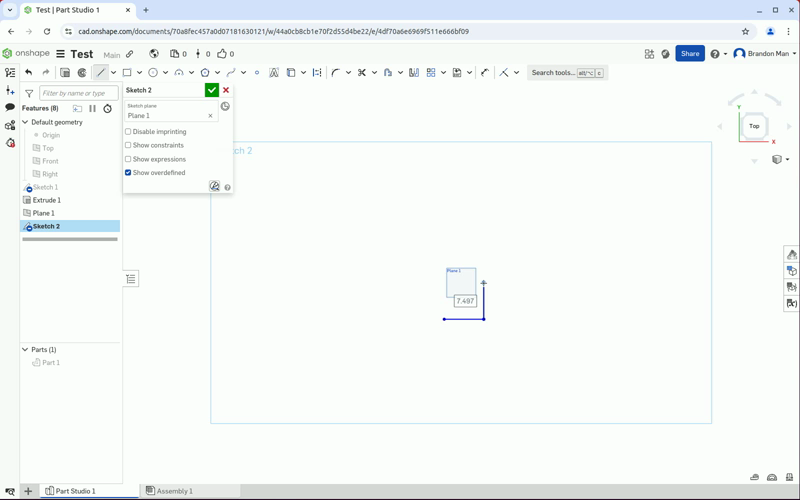
mouse_move(513, 282)
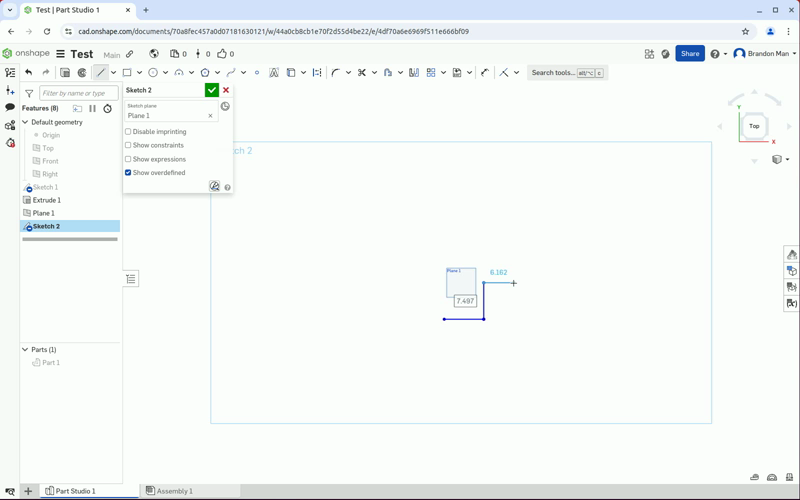
mouse_move(444, 282)
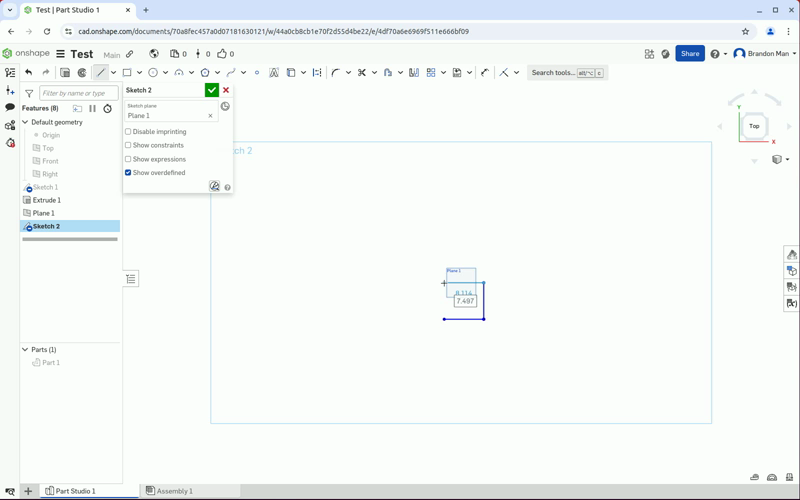
click(444, 282)
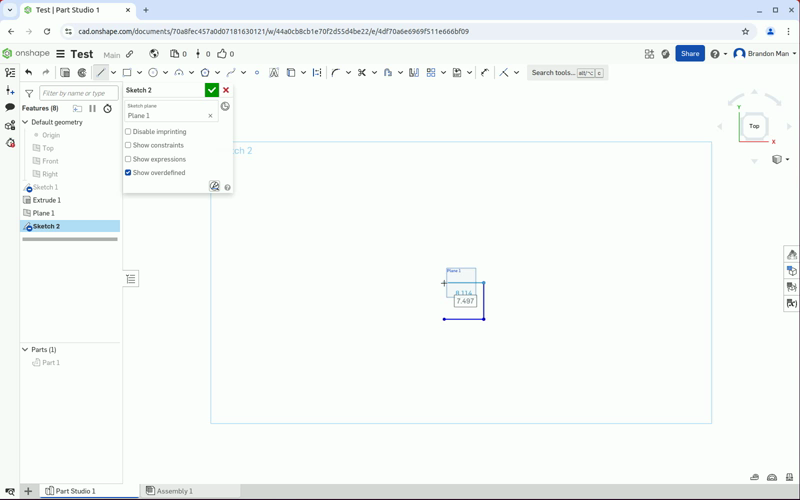
key_up(shift)
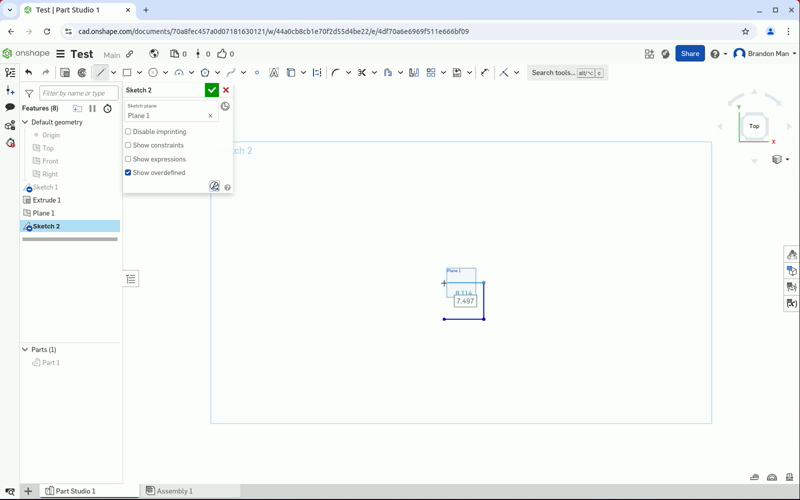
mouse_move(474, 282)
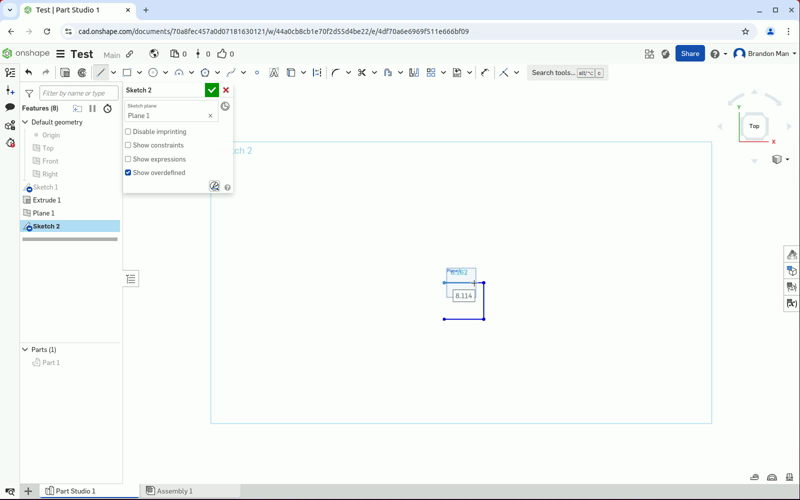
key_down(shift)
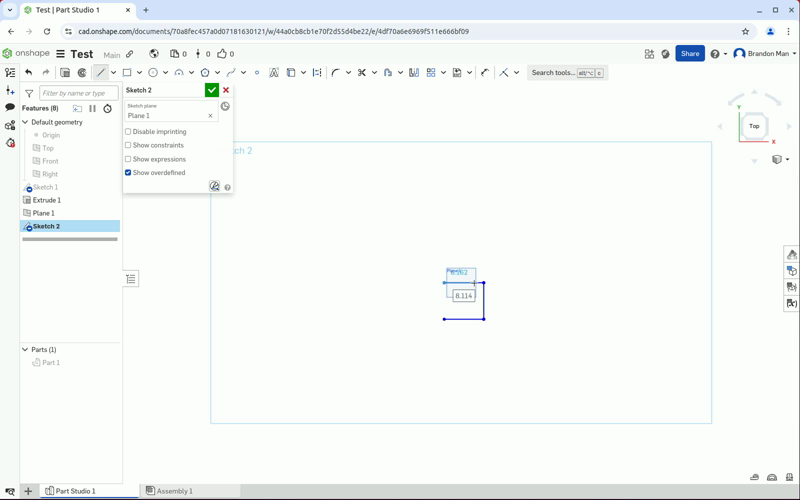
mouse_move(444, 319)
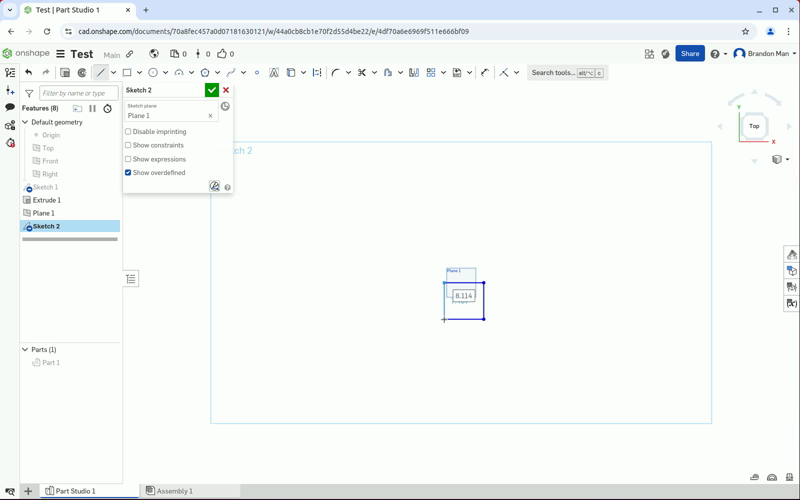
key_up(shift)
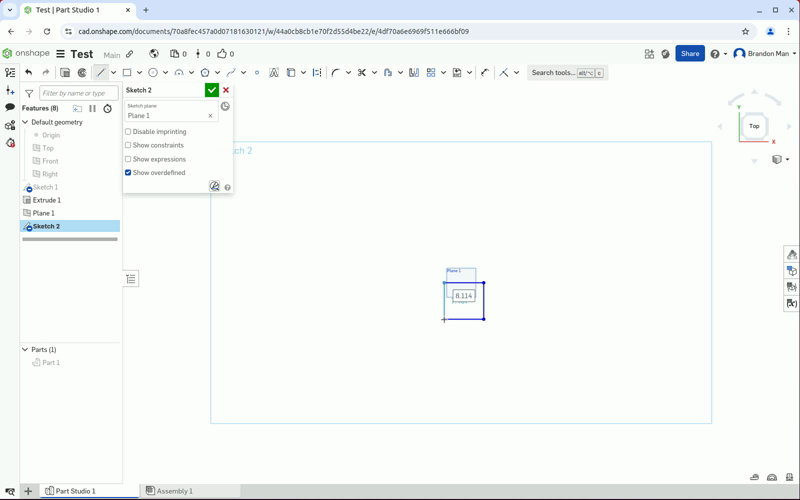
click(444, 319)
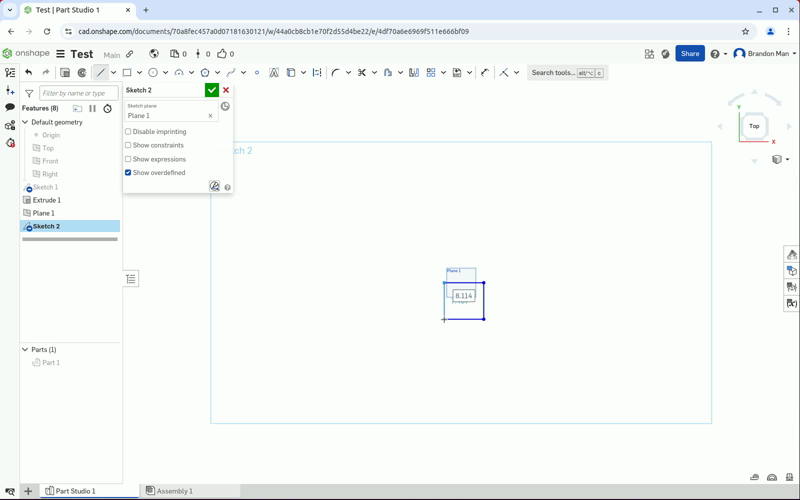
key(esc)
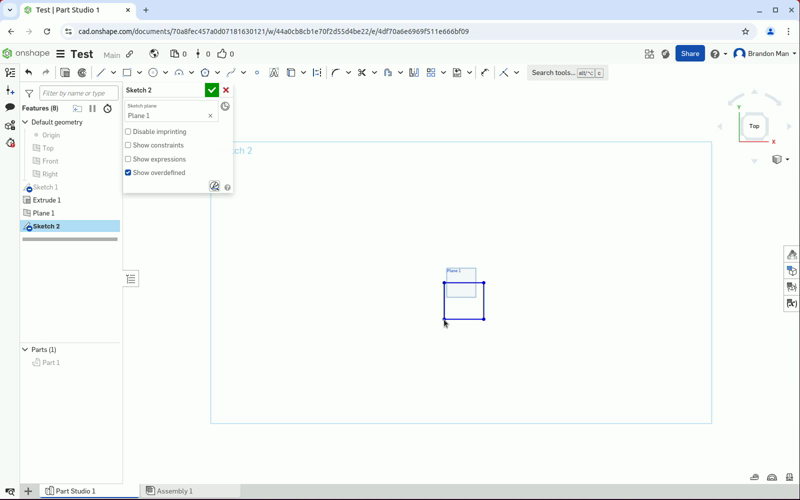
mouse_move(479, 298)
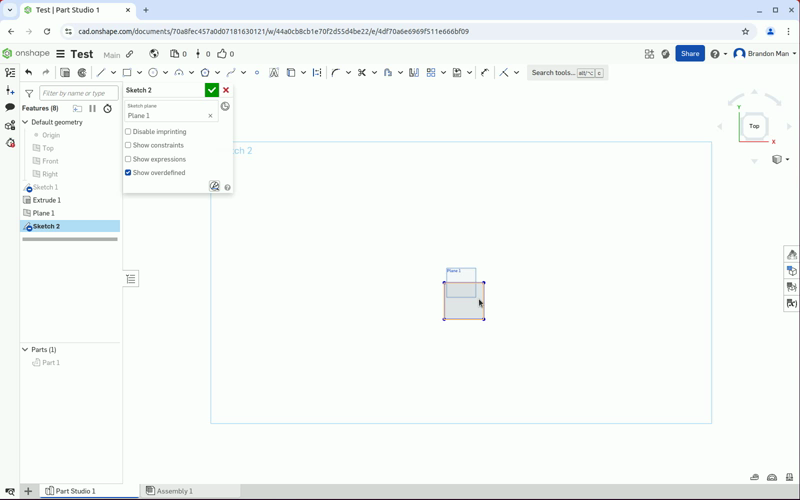
scroll(6)
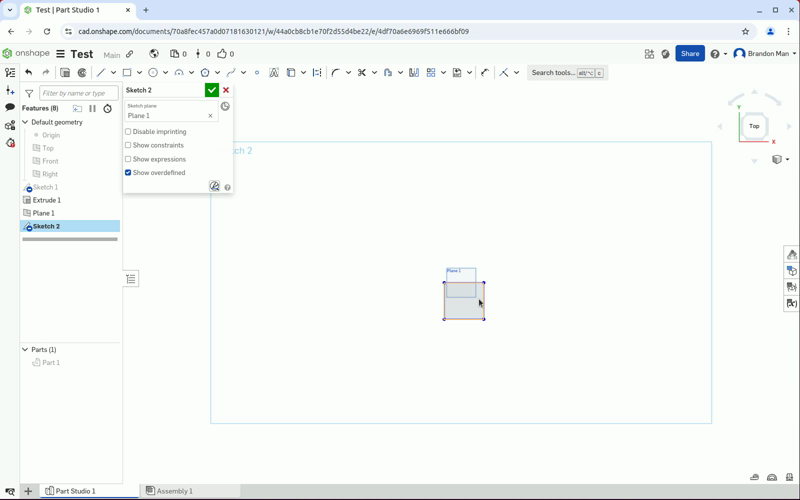
scroll(6)
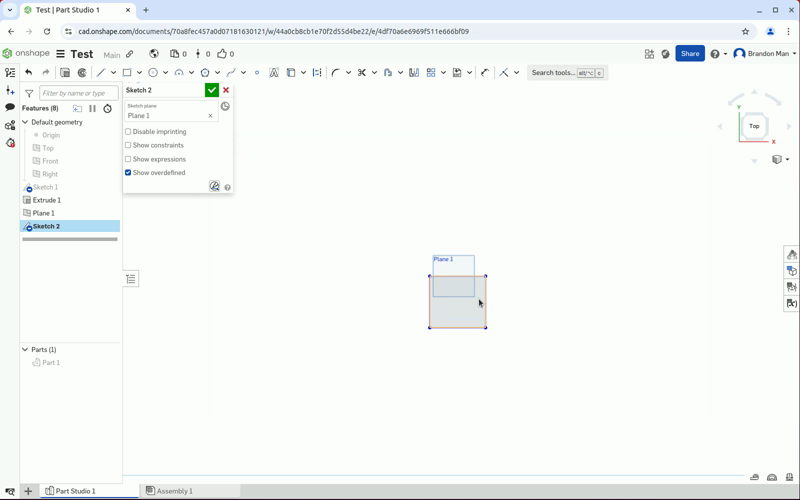
scroll(6)
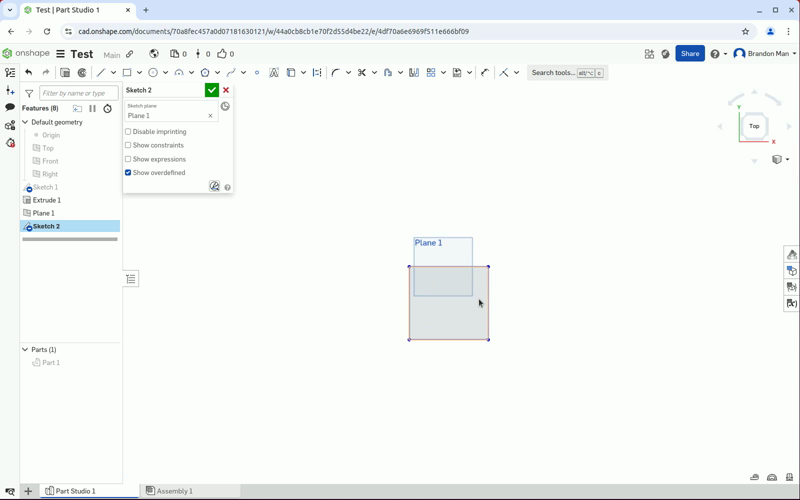
scroll(6)
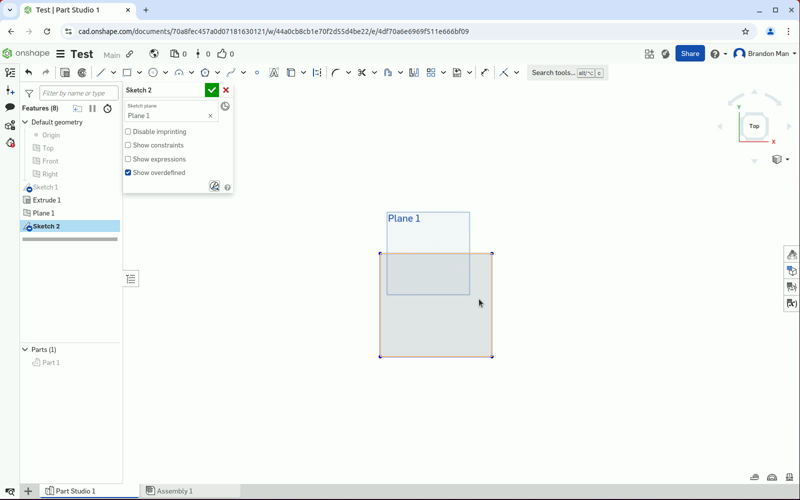
scroll(6)
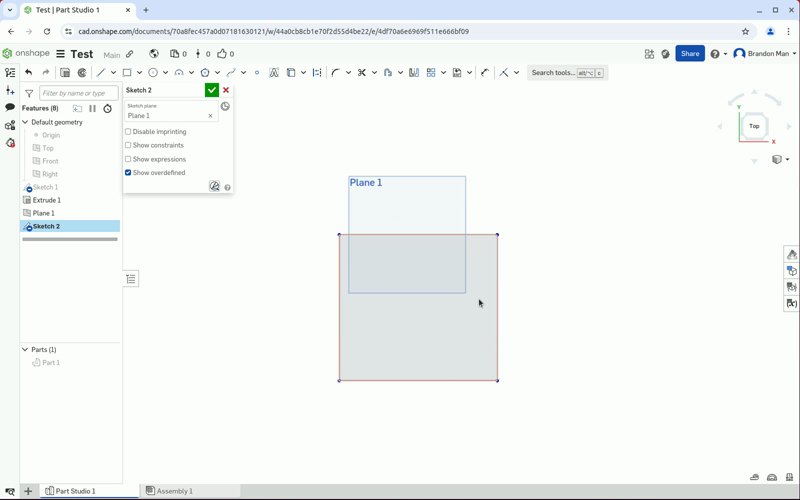
scroll(6)
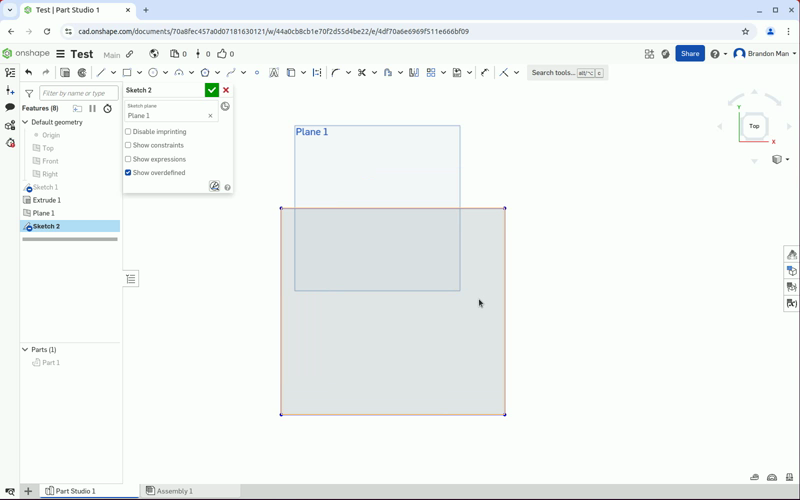
scroll(6)
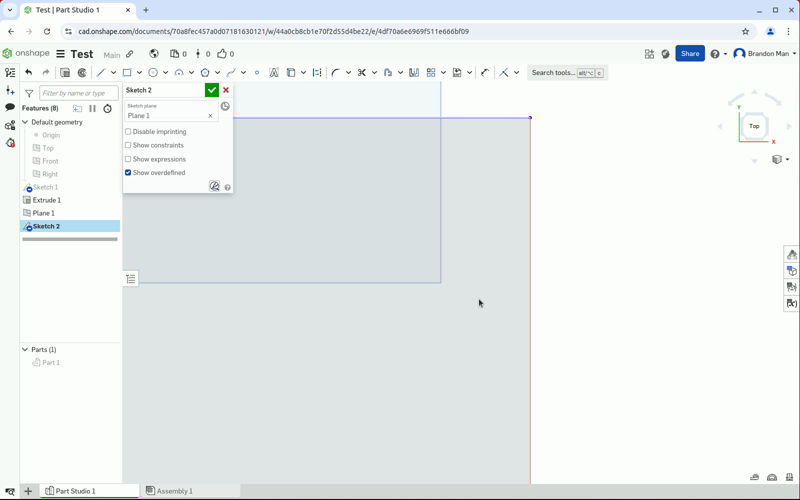
click(479, 298)
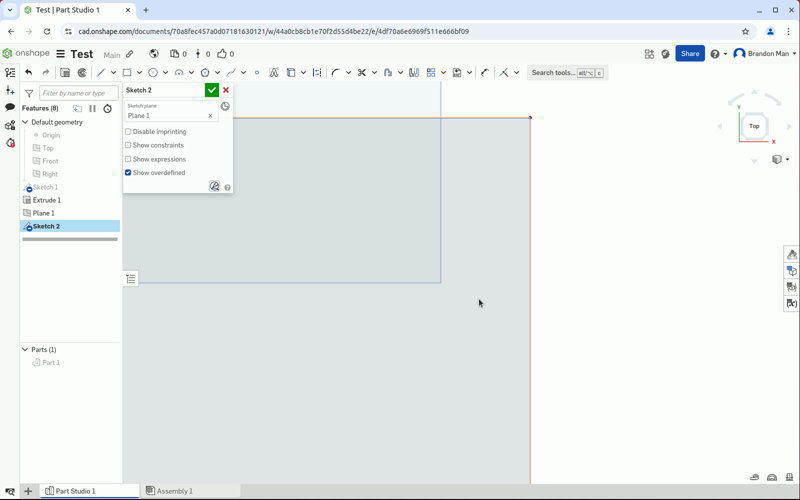
scroll(-6)
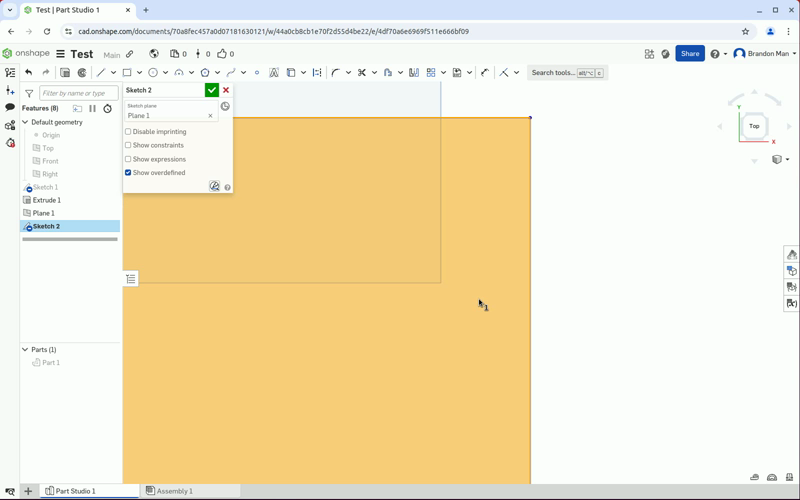
scroll(-6)
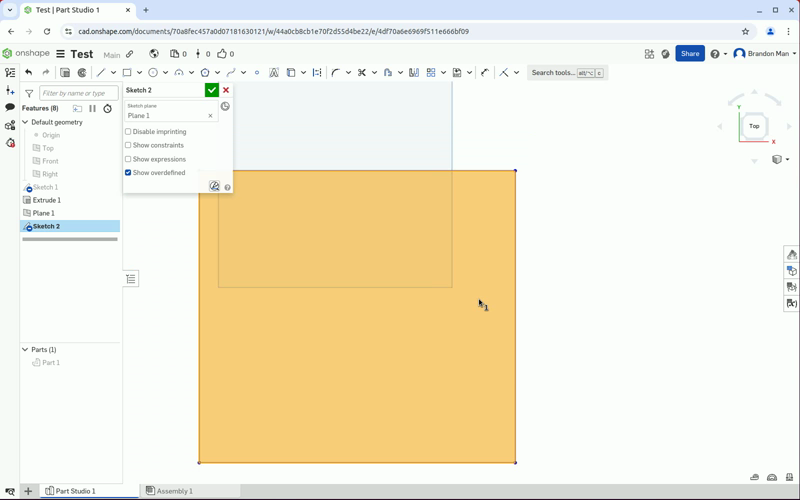
scroll(-6)
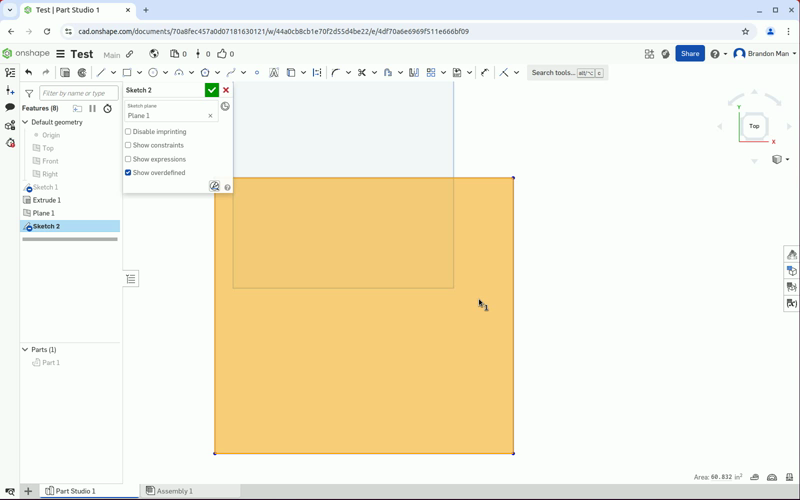
scroll(-6)
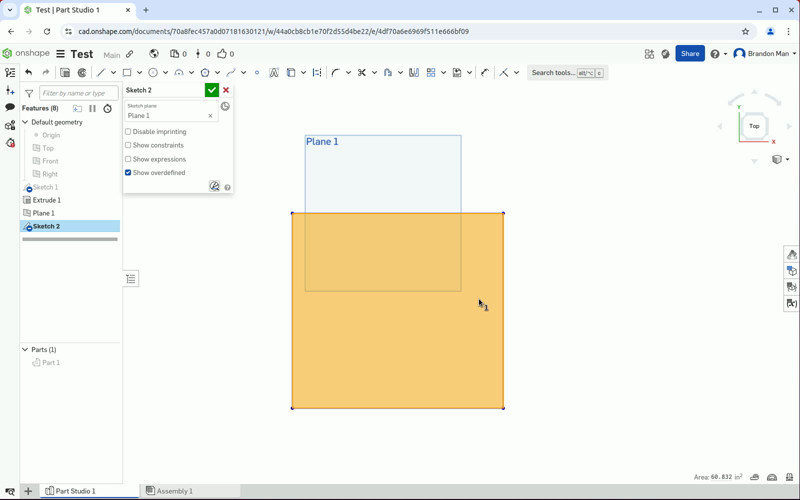
scroll(-6)
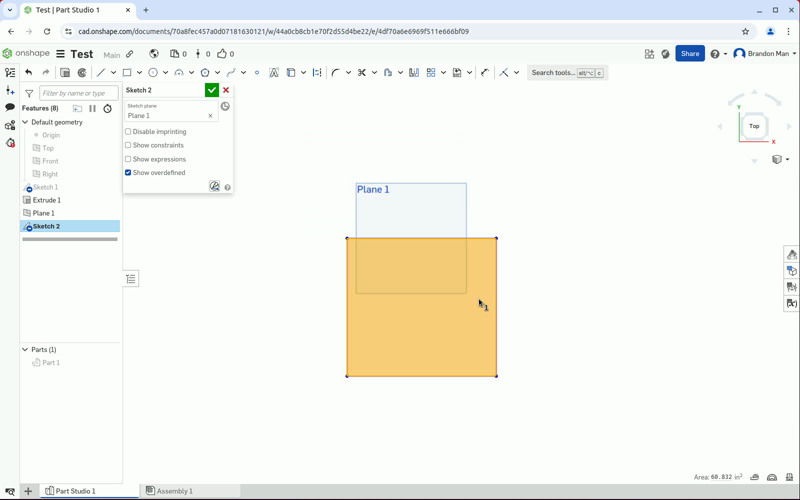
scroll(-6)
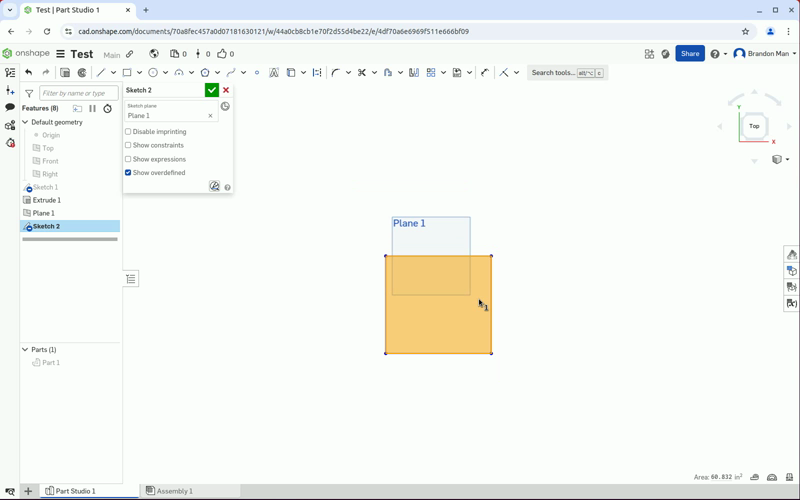
scroll(-6)
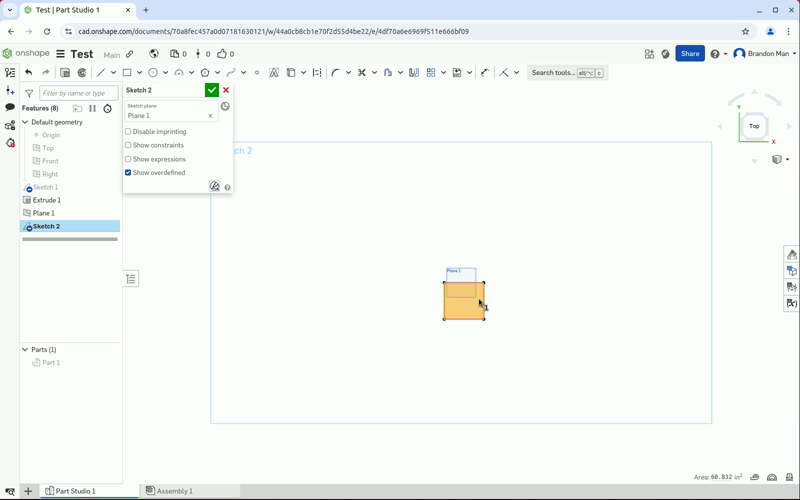
mouse_move(73, 352)
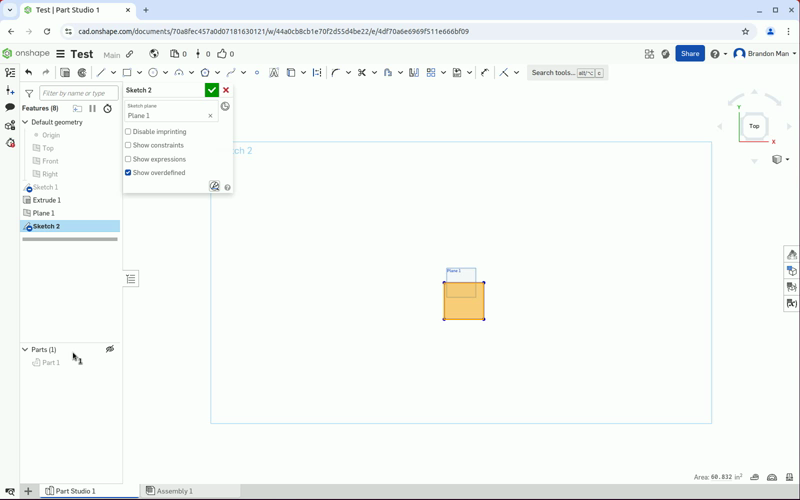
key(shift+y)
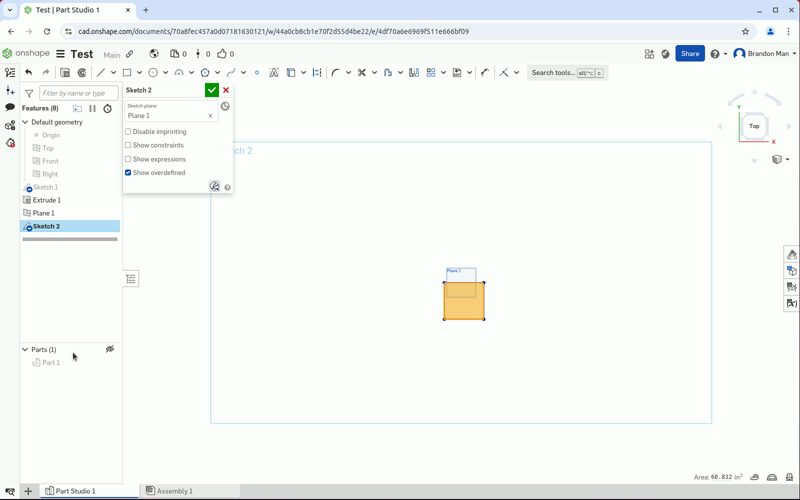
key(shift+e)
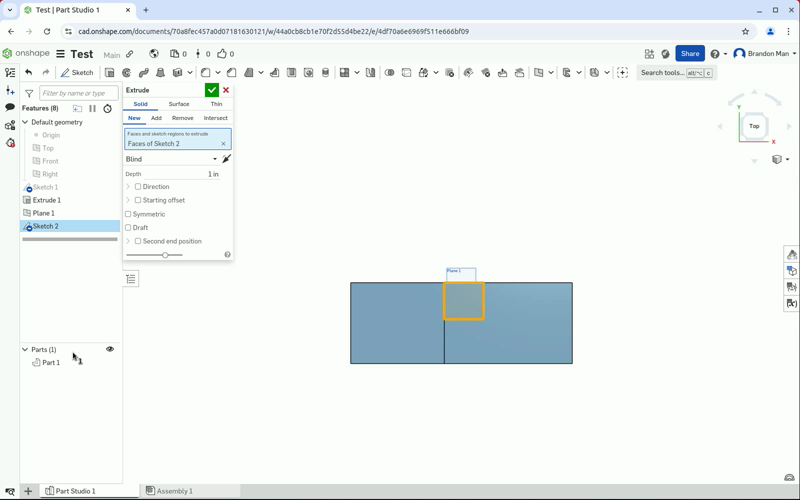
mouse_move(143, 106)
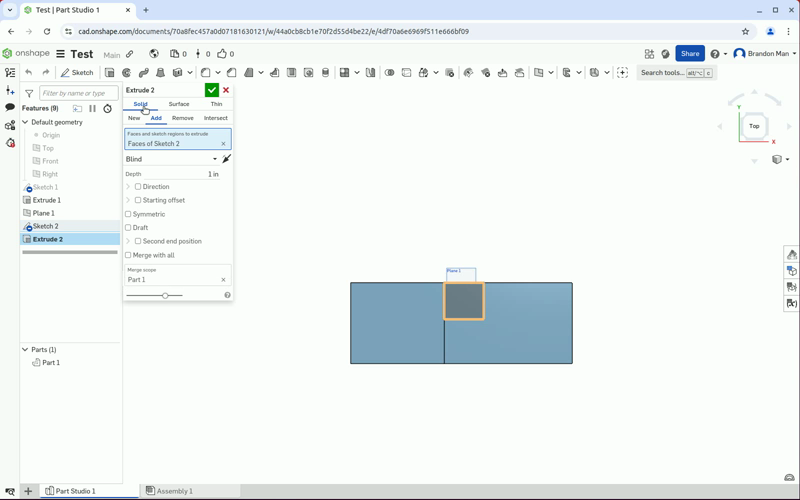
click(143, 106)
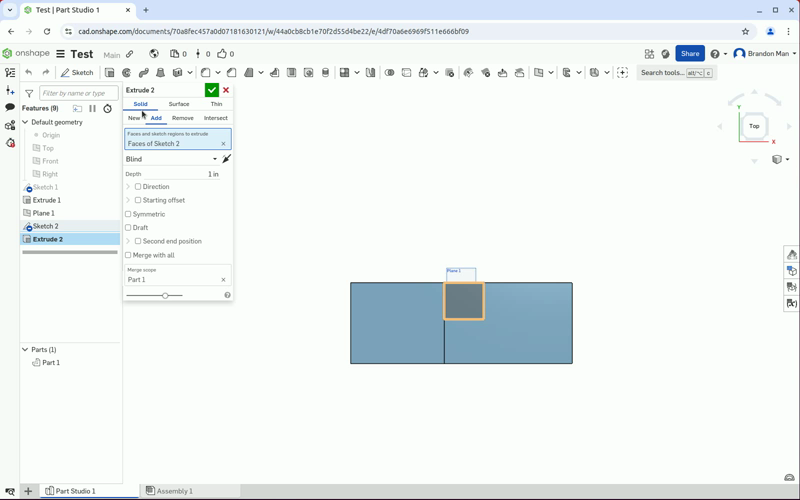
mouse_move(137, 120)
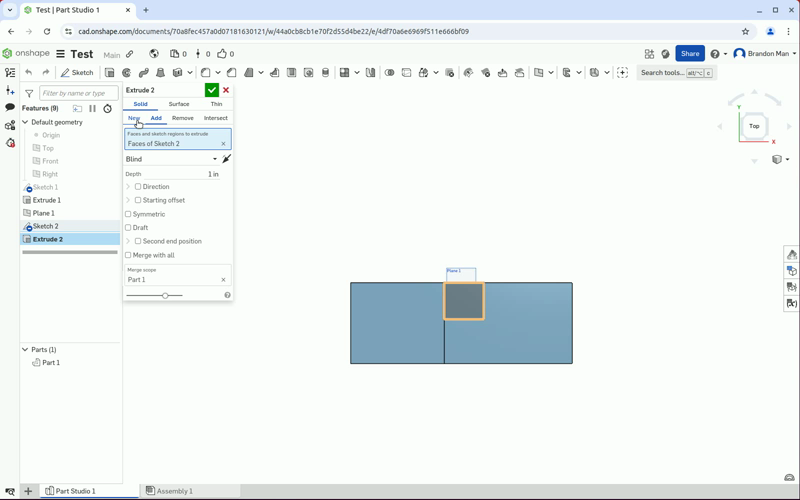
click(137, 120)
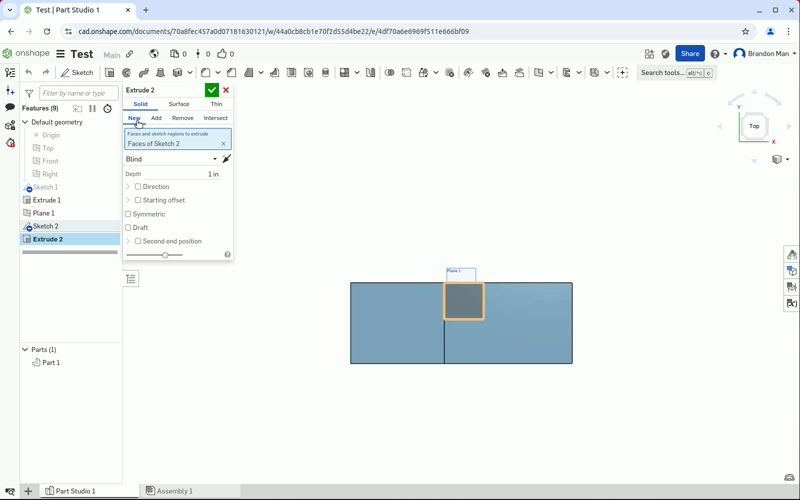
key(tab, 4)
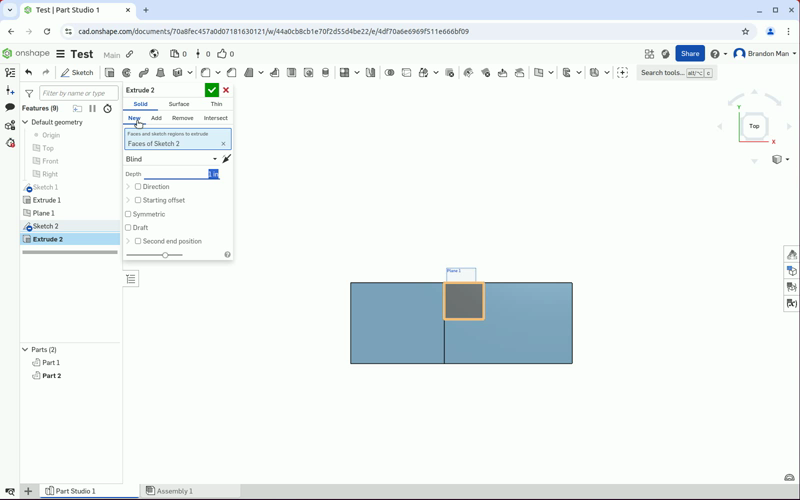
text(13.239)
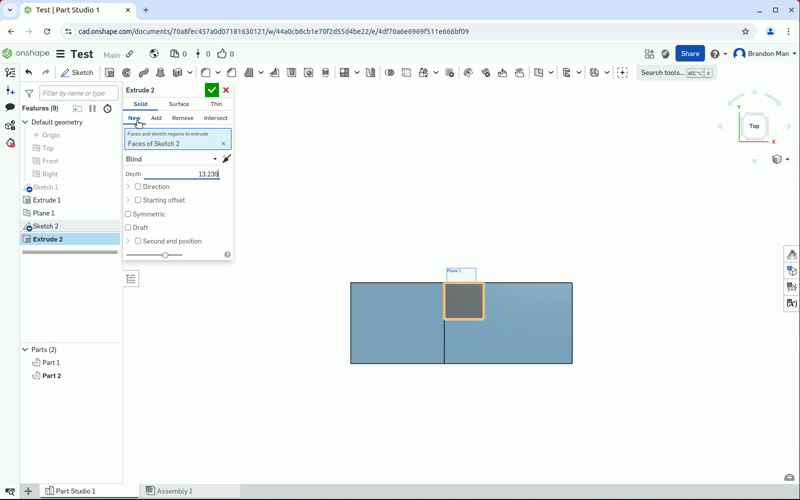
key(enter)
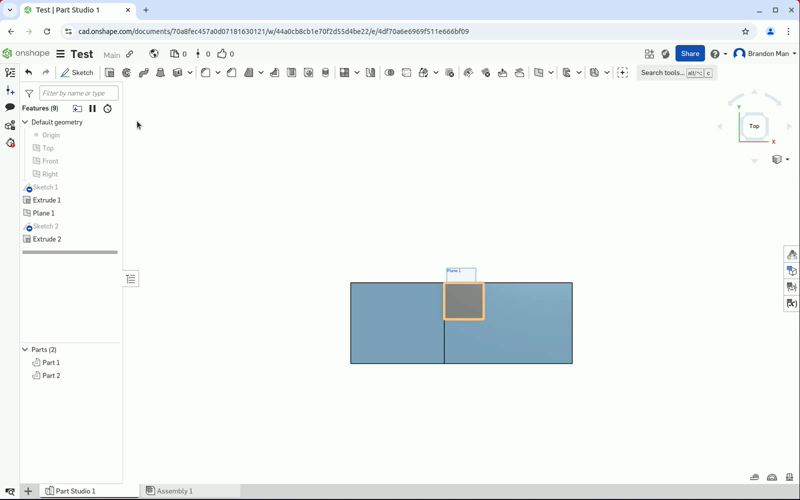
key(shift+h)
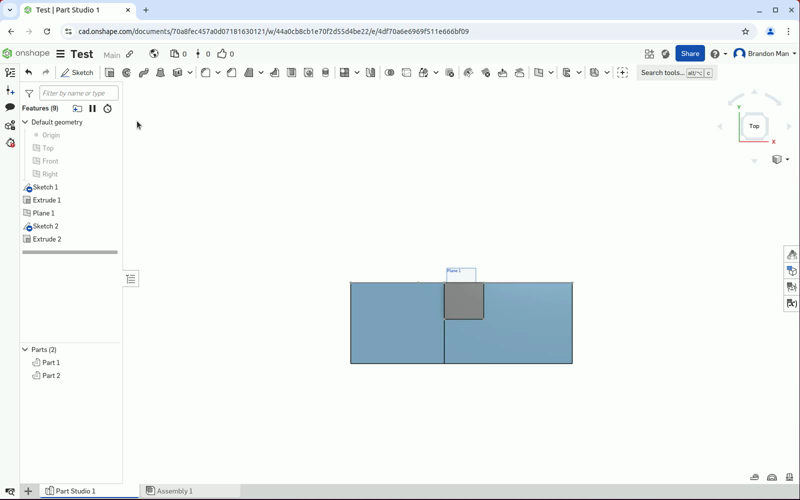
key(shift+h)
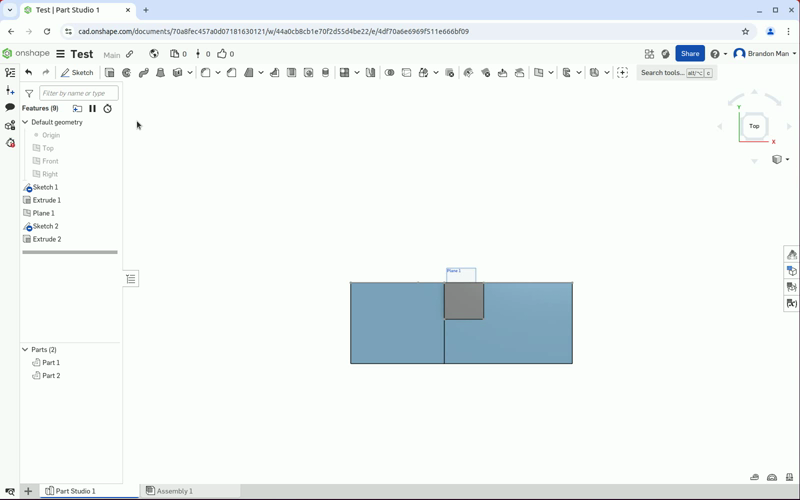
key(shift+7)
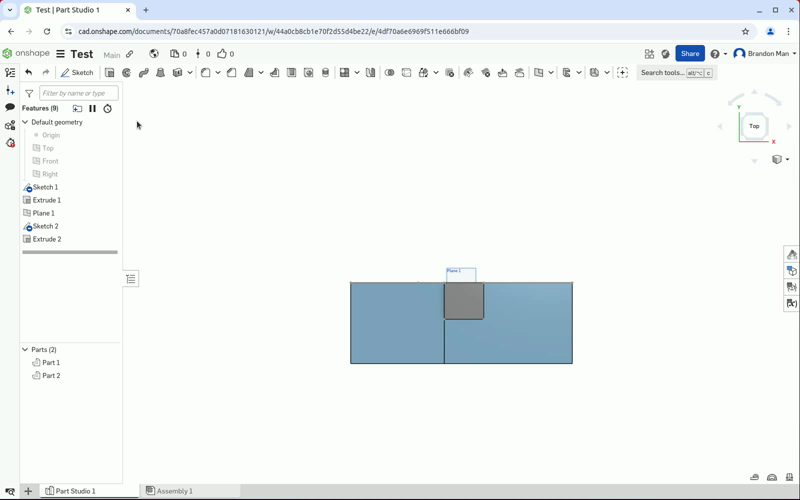
key(up, 3)
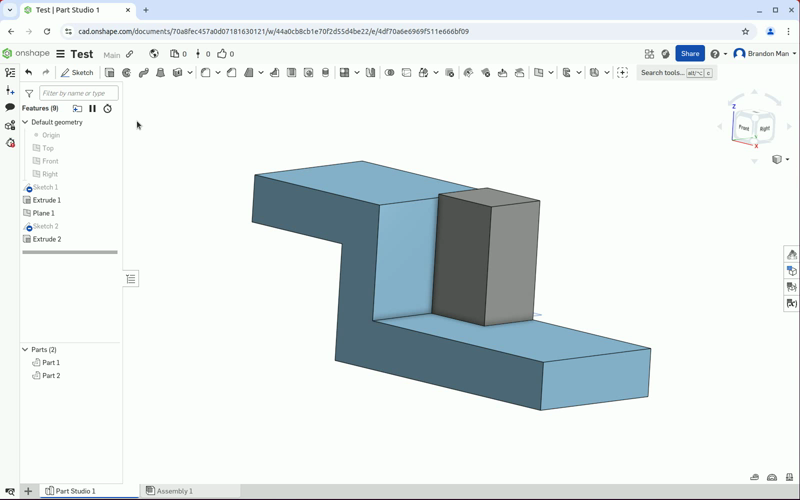
key(left, 3)
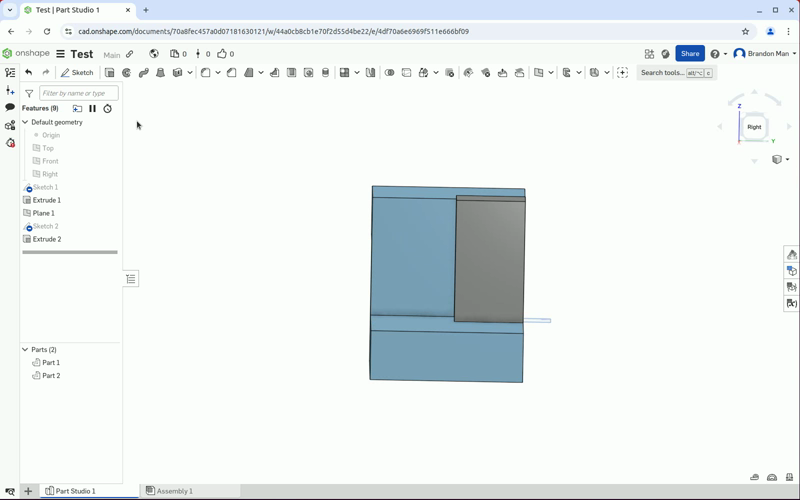
key(right, 3)
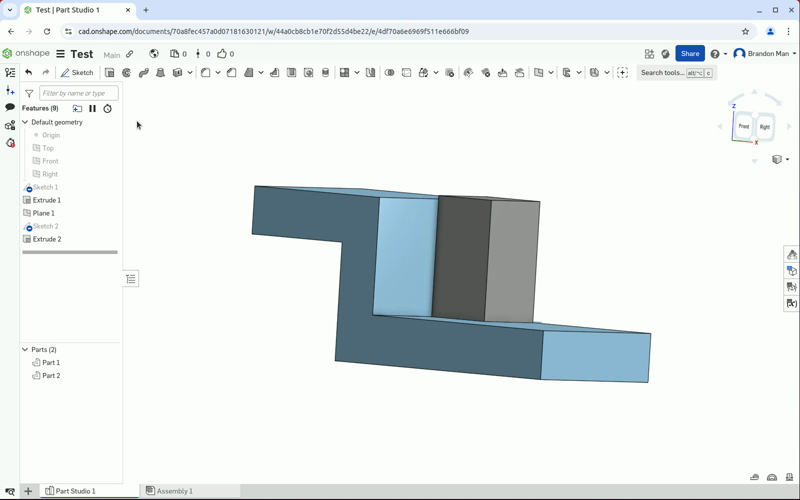
key(down, 3)
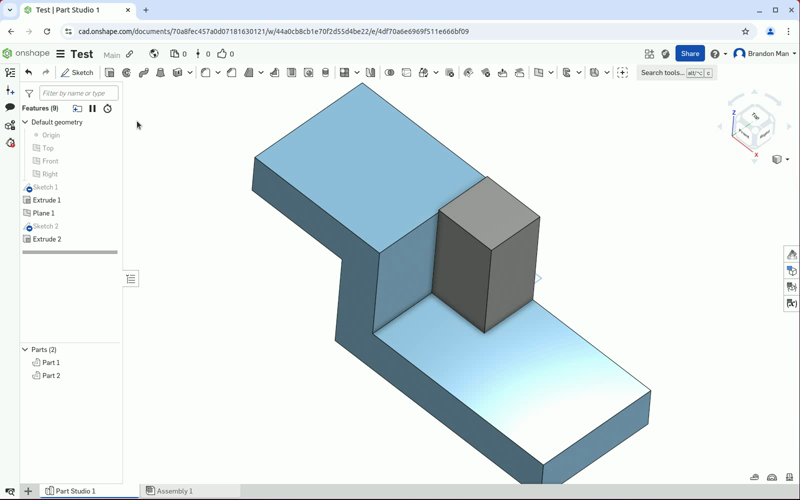
mouse_move(73, 189)
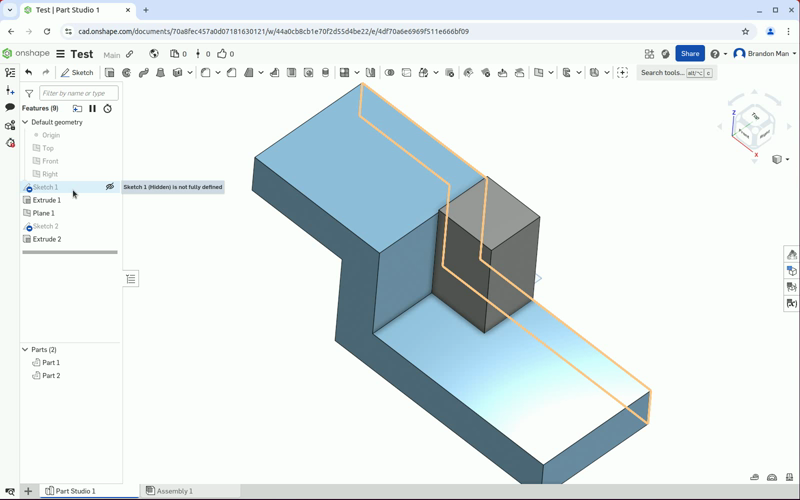
click(73, 189)